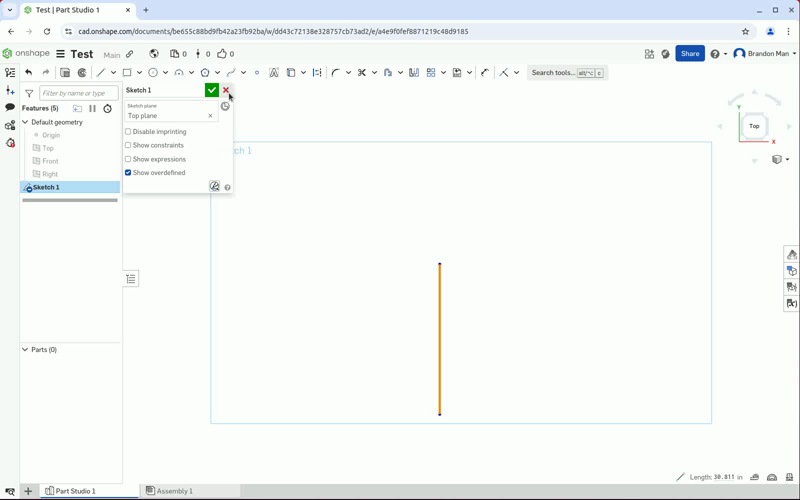
key(shift+h)
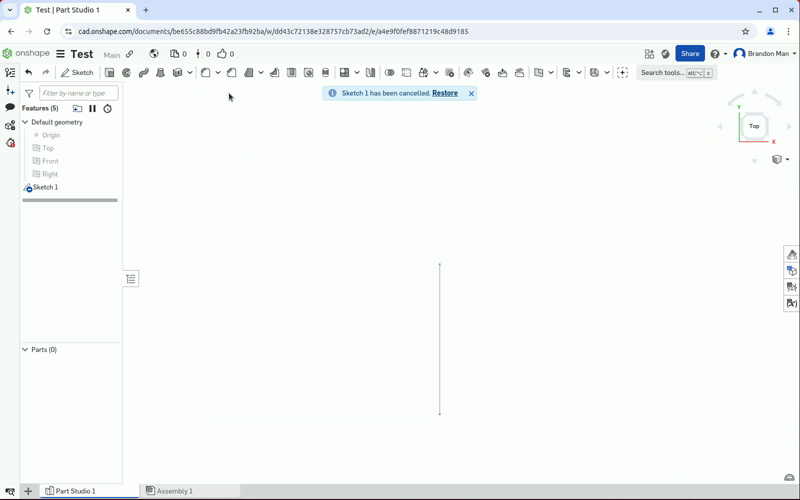
key(shift+s)
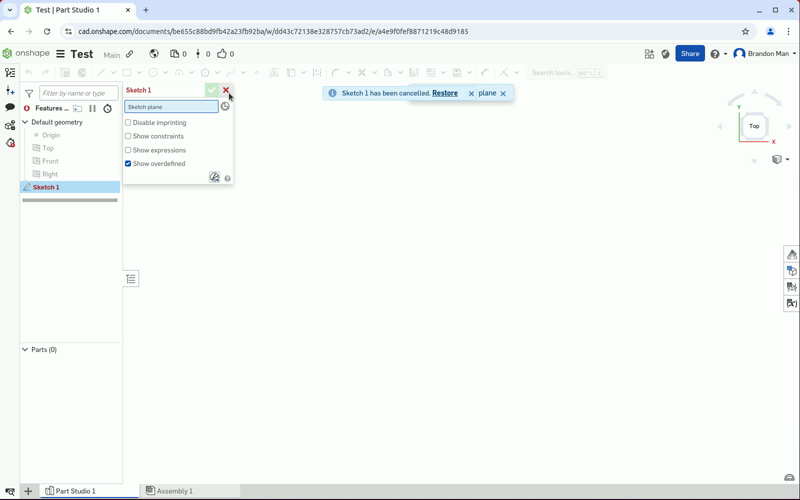
mouse_move(73, 150)
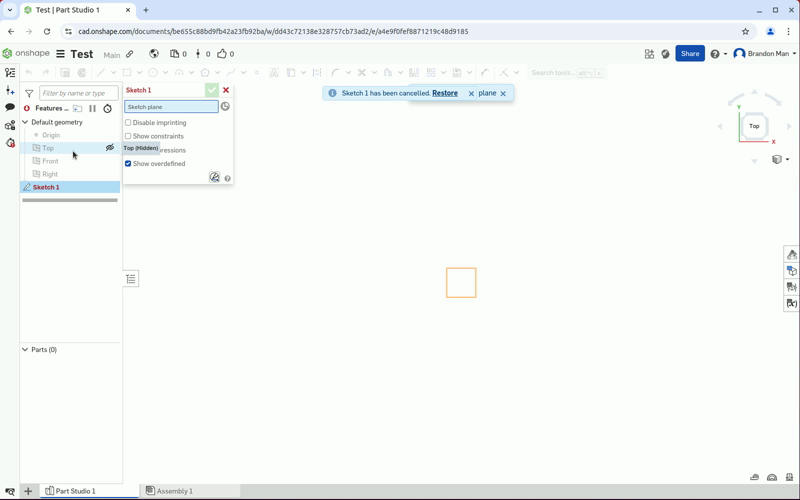
click(73, 150)
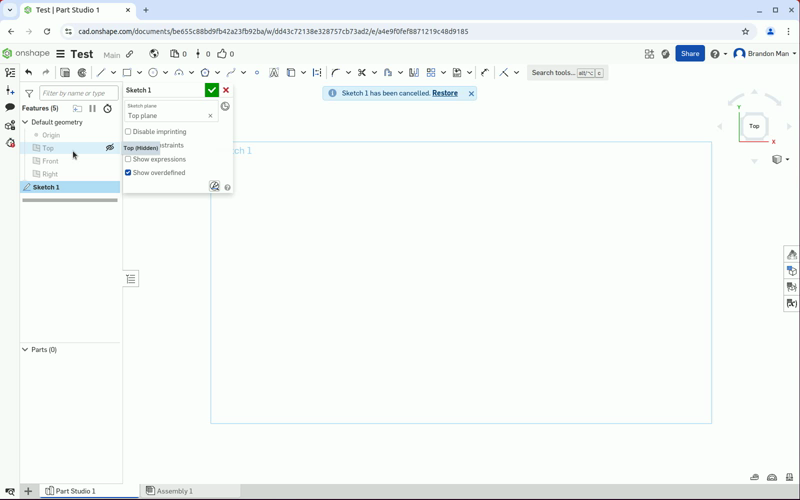
mouse_move(73, 352)
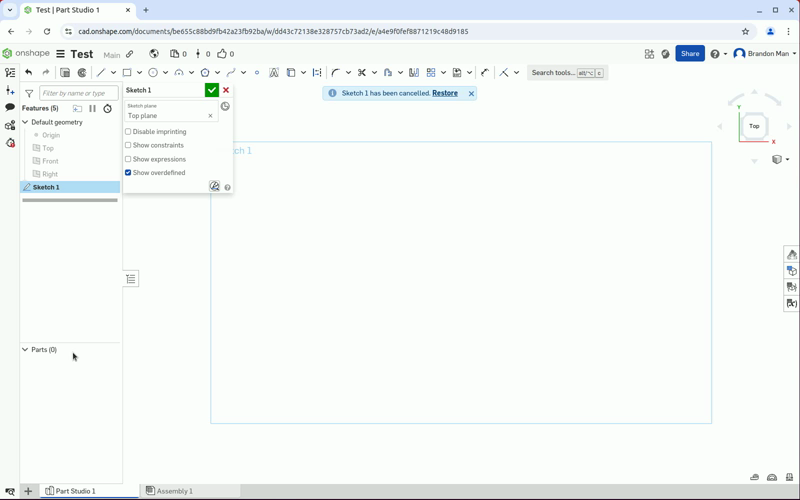
key(y)
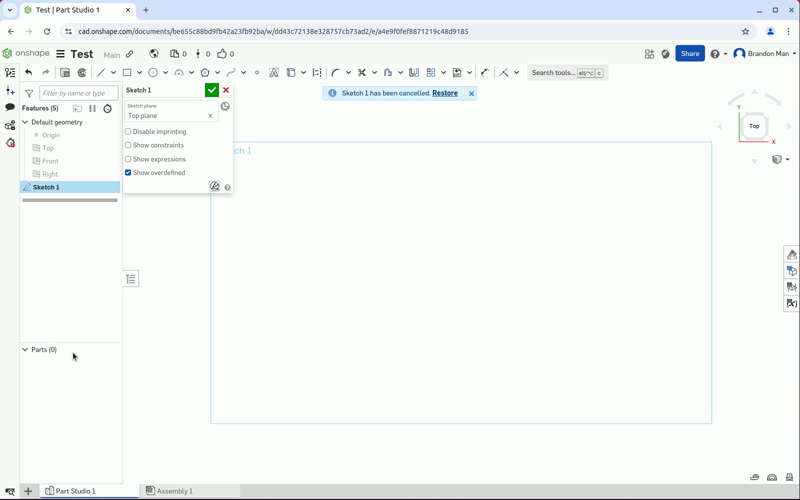
key(l)
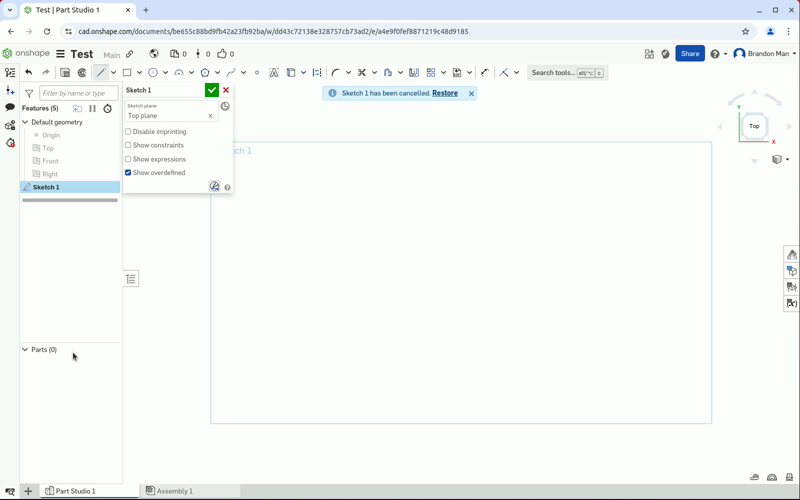
key_down(shift)
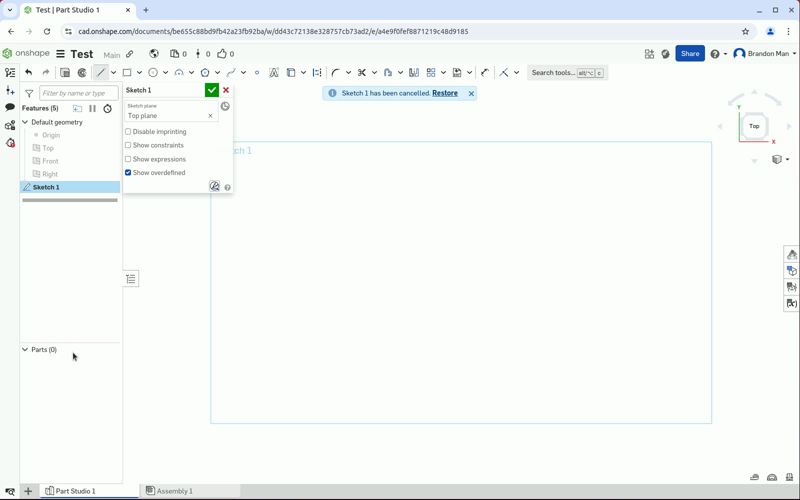
mouse_move(460, 247)
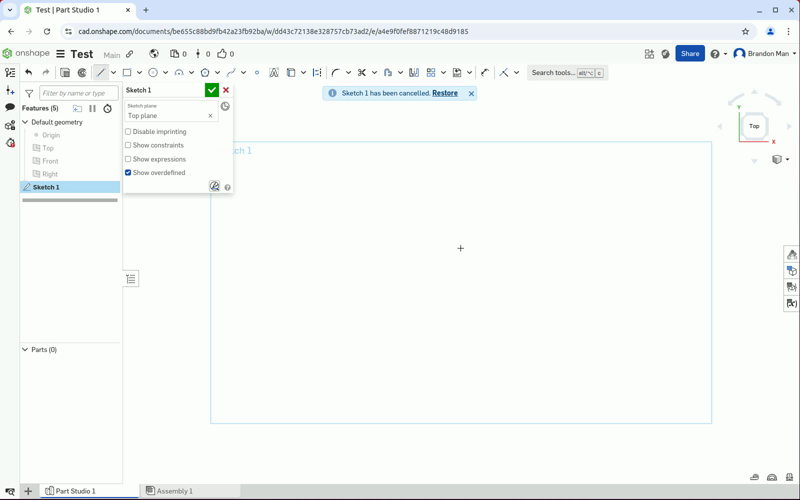
click(460, 247)
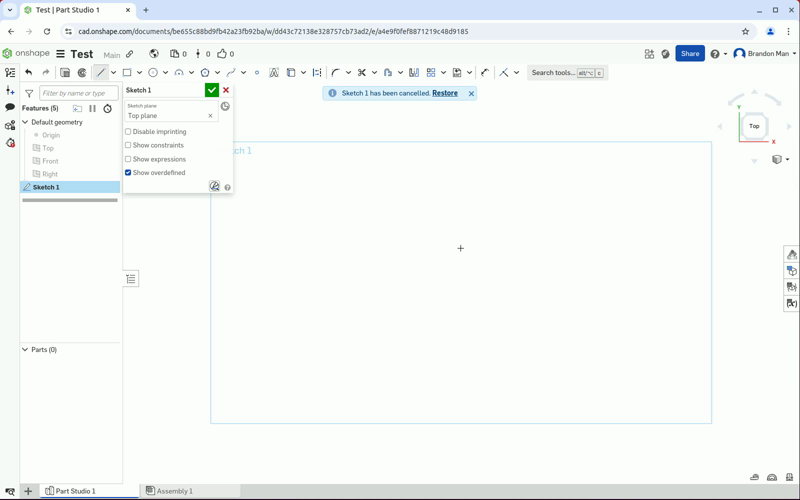
key_up(shift)
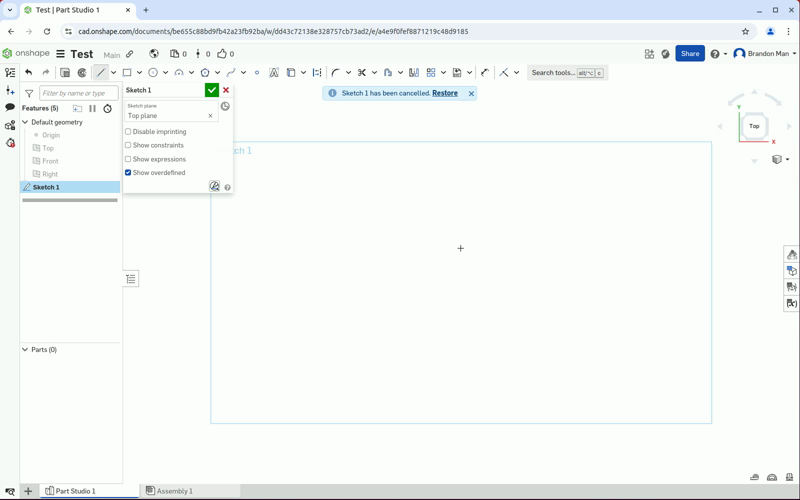
key_down(shift)
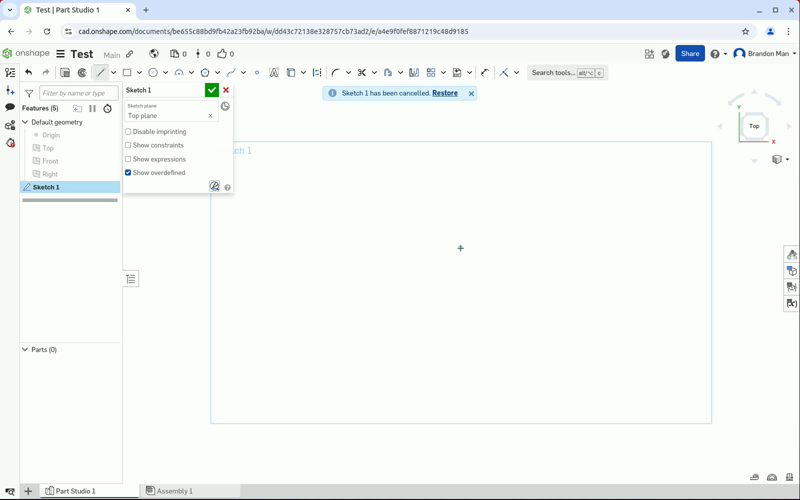
mouse_move(521, 247)
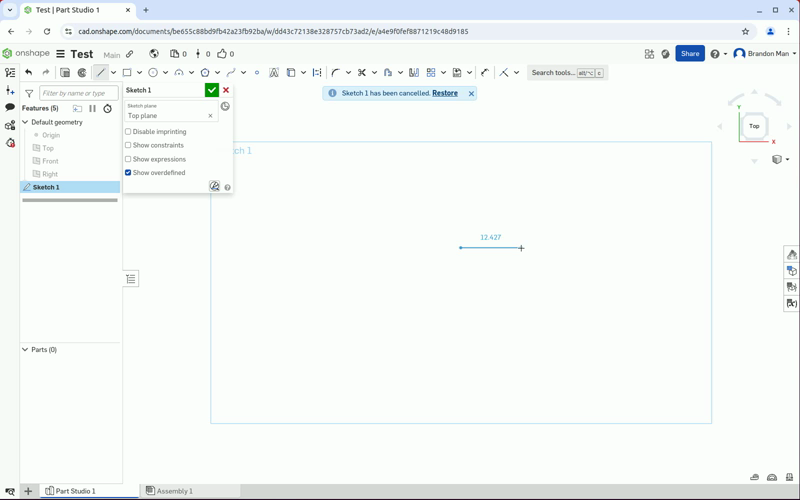
click(521, 247)
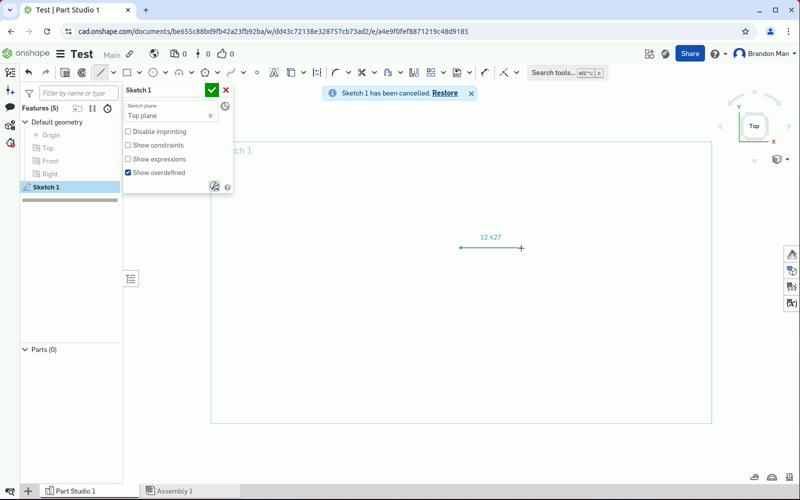
key_up(shift)
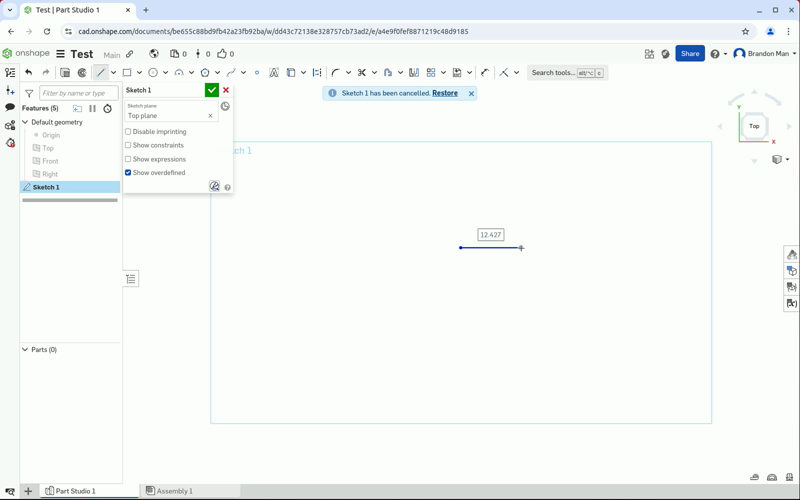
key_down(shift)
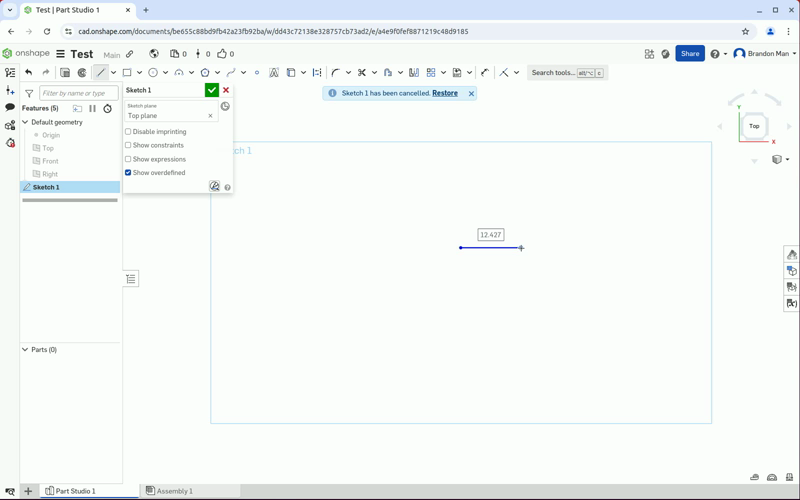
mouse_move(551, 247)
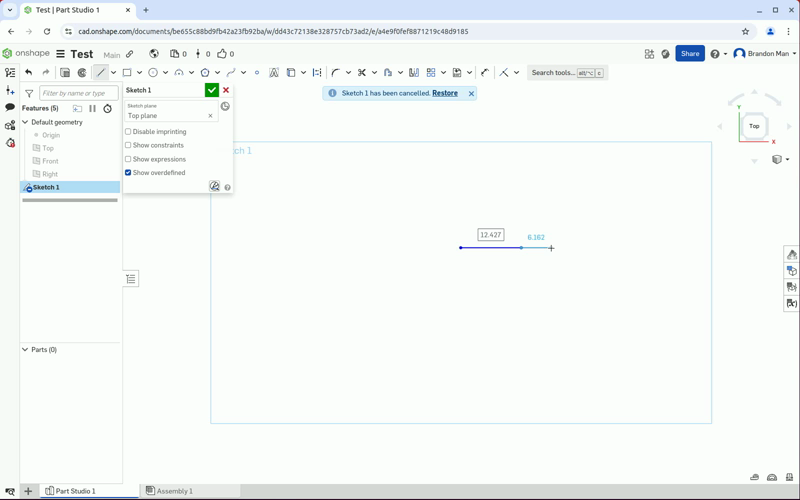
mouse_move(521, 282)
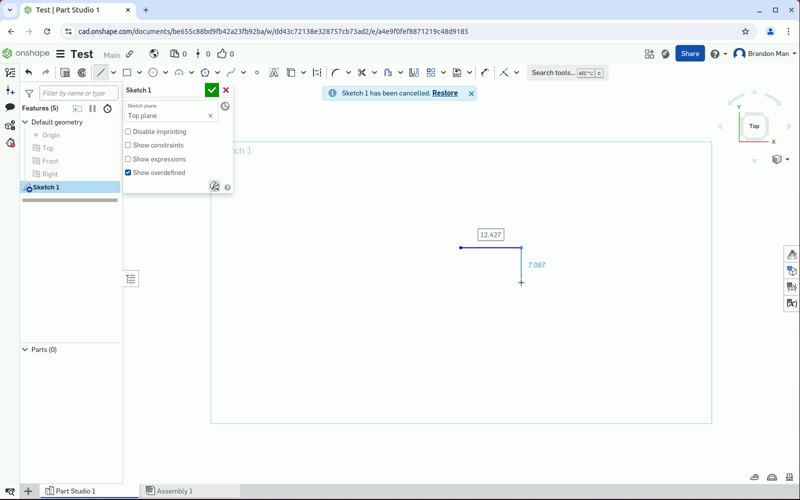
click(521, 282)
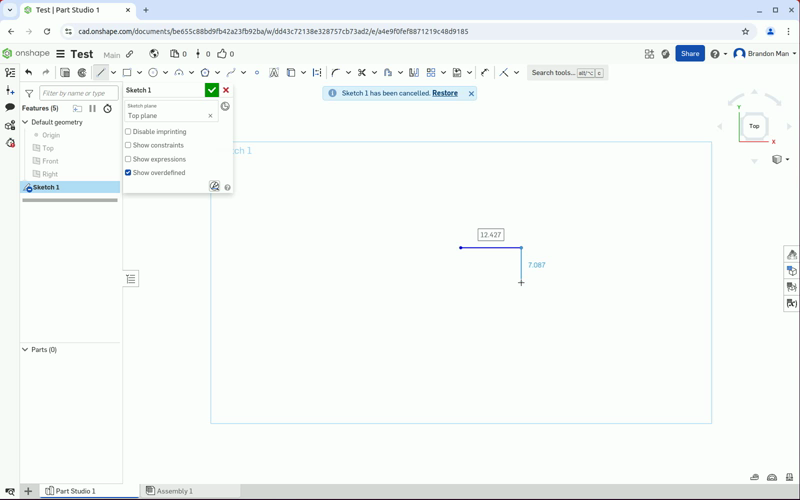
key_up(shift)
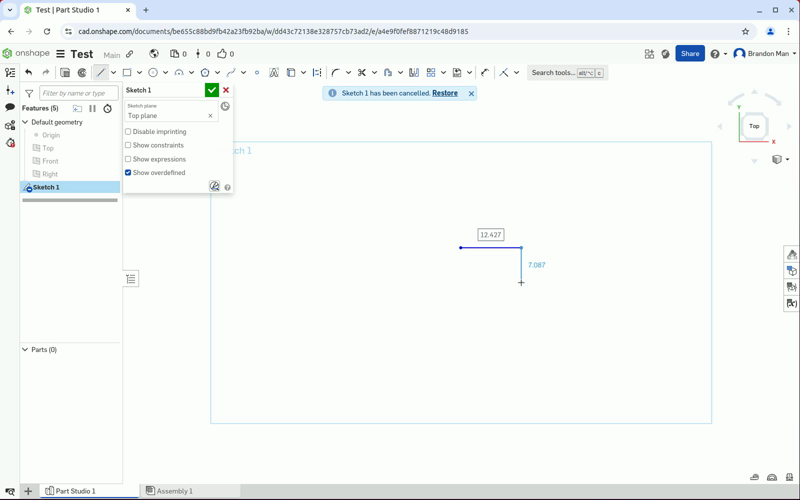
key_down(shift)
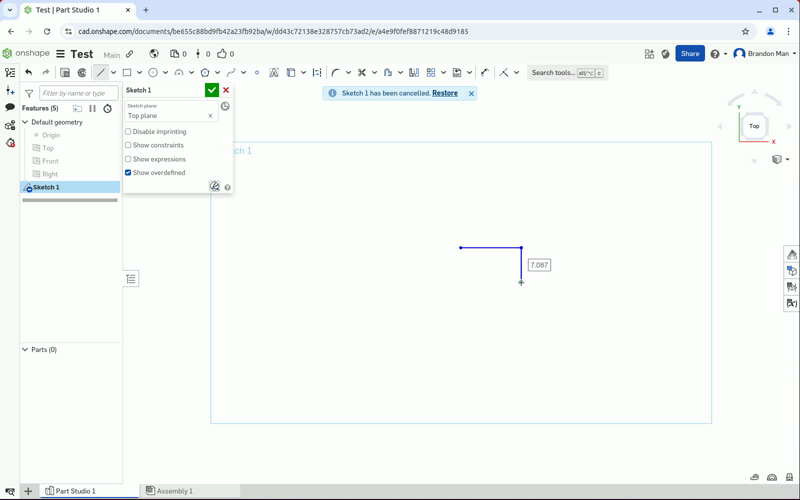
mouse_move(551, 282)
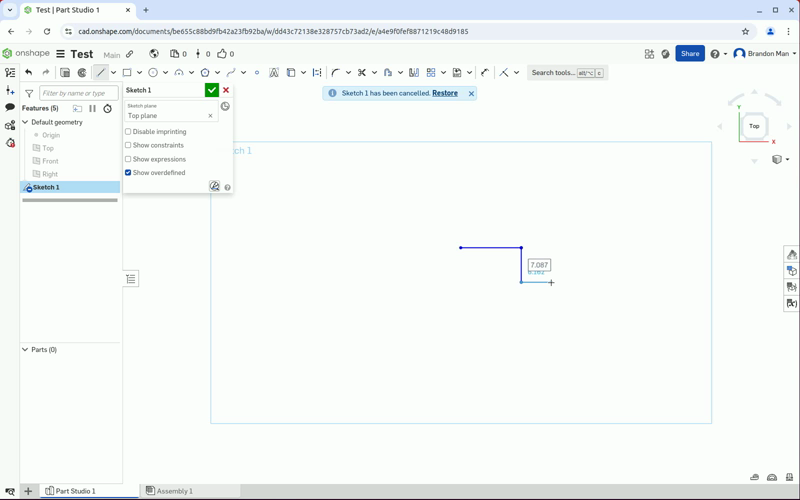
mouse_move(478, 282)
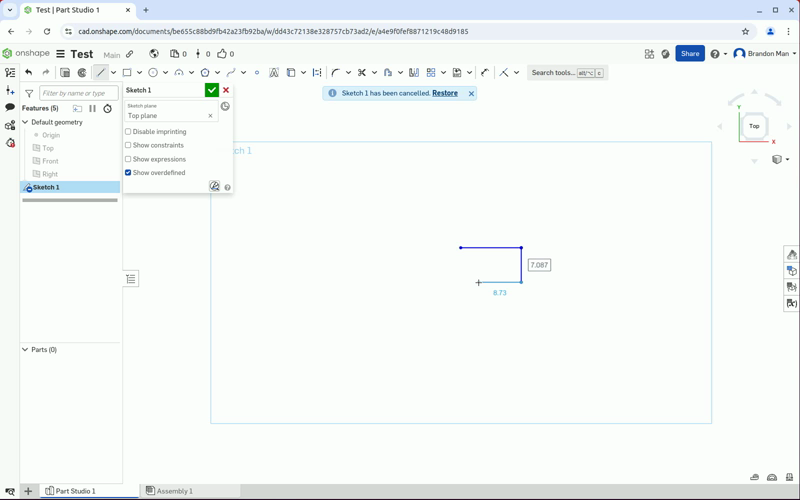
click(478, 282)
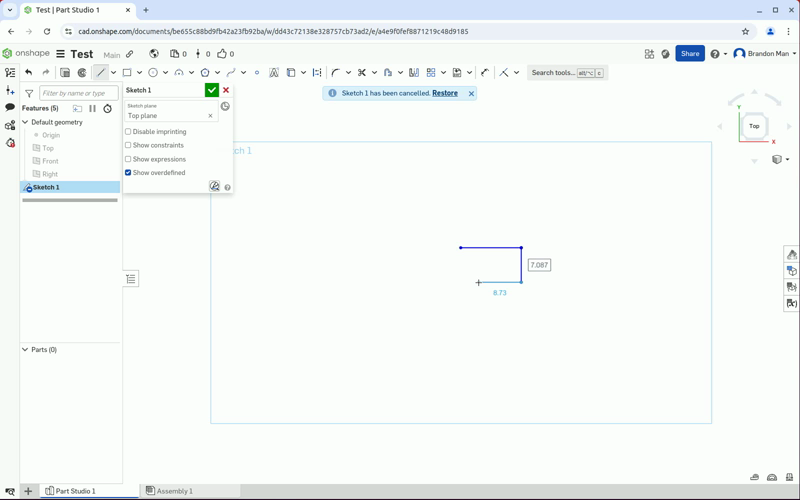
key_up(shift)
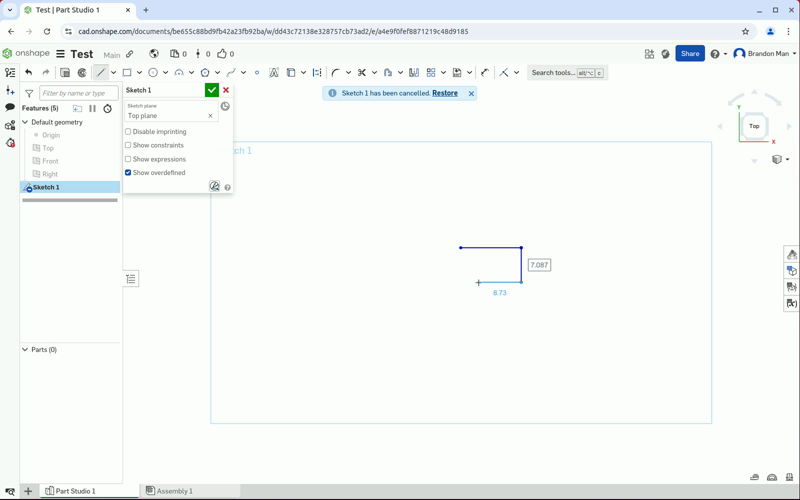
key_down(shift)
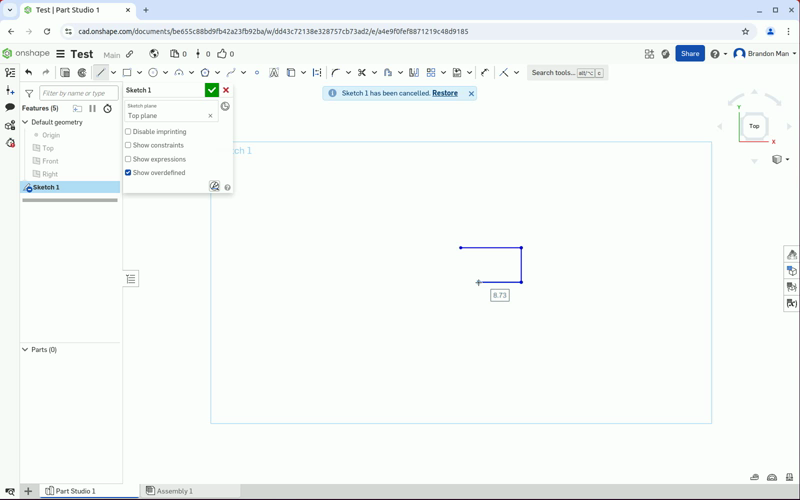
mouse_move(478, 351)
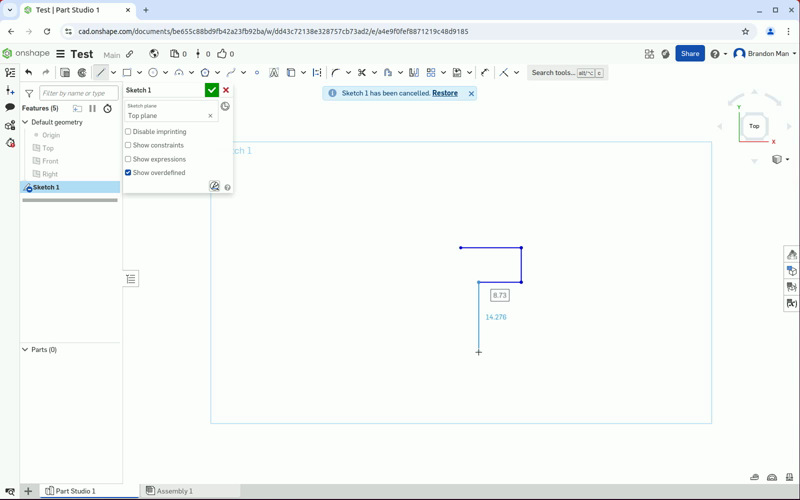
click(478, 351)
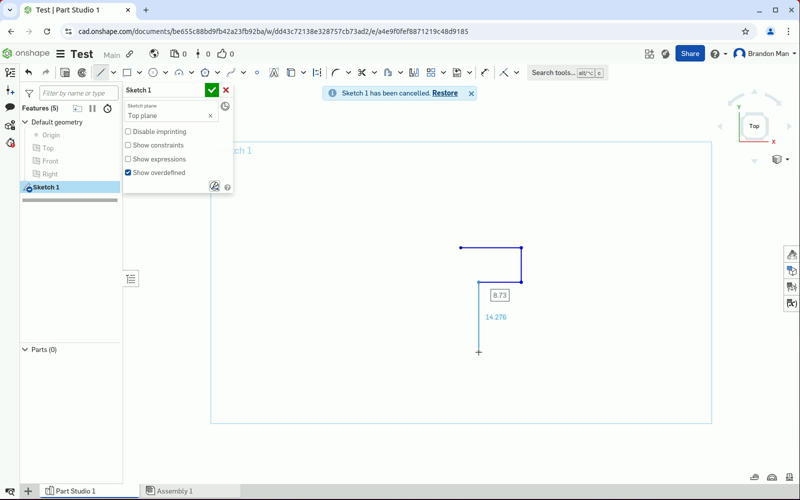
key_up(shift)
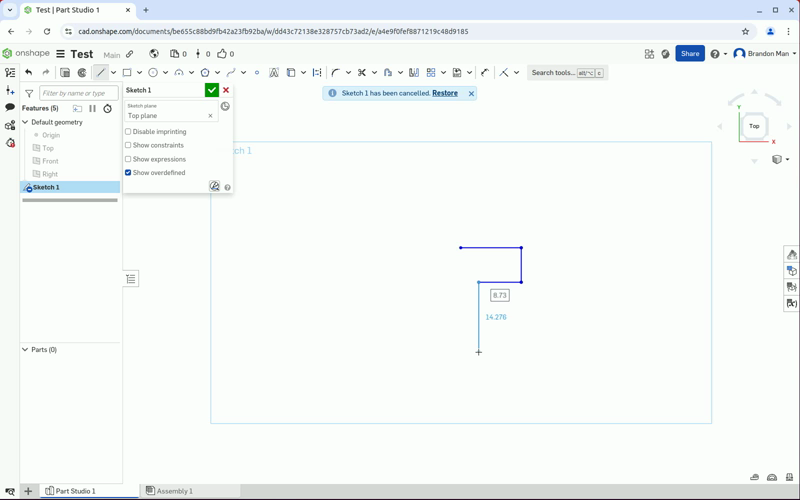
key_down(shift)
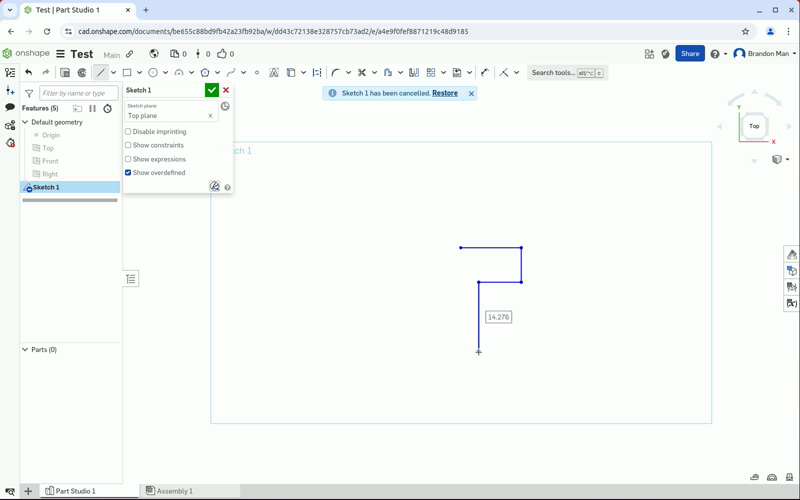
mouse_move(508, 351)
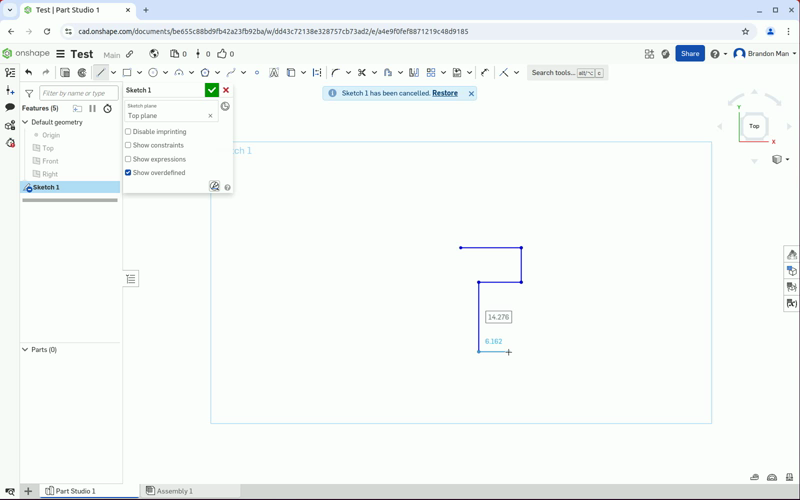
mouse_move(513, 351)
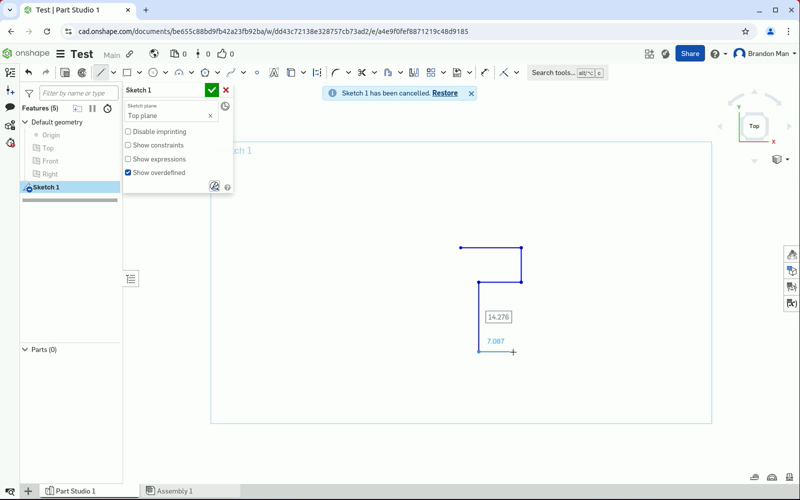
click(513, 351)
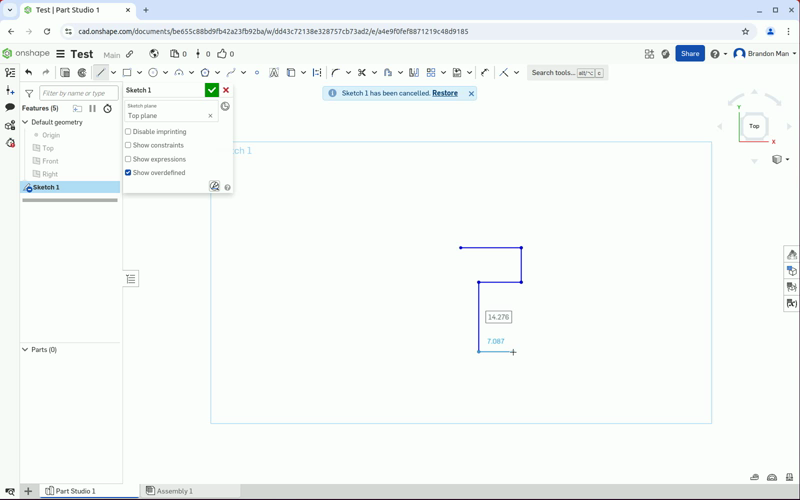
key_up(shift)
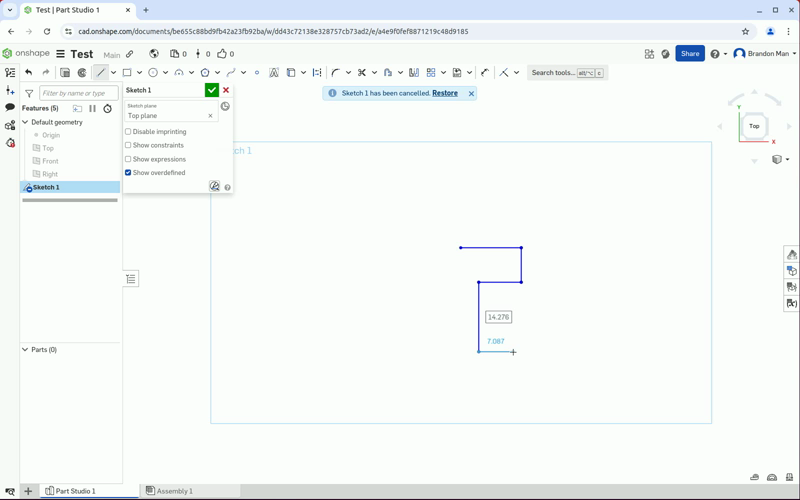
key_down(shift)
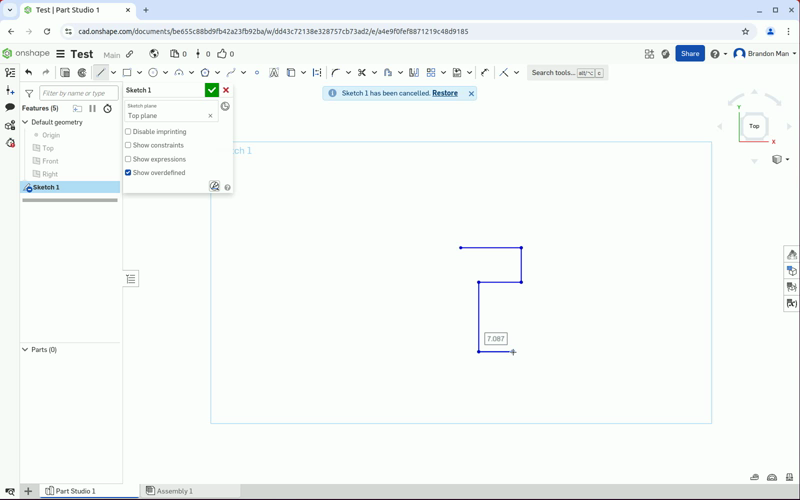
mouse_move(573, 247)
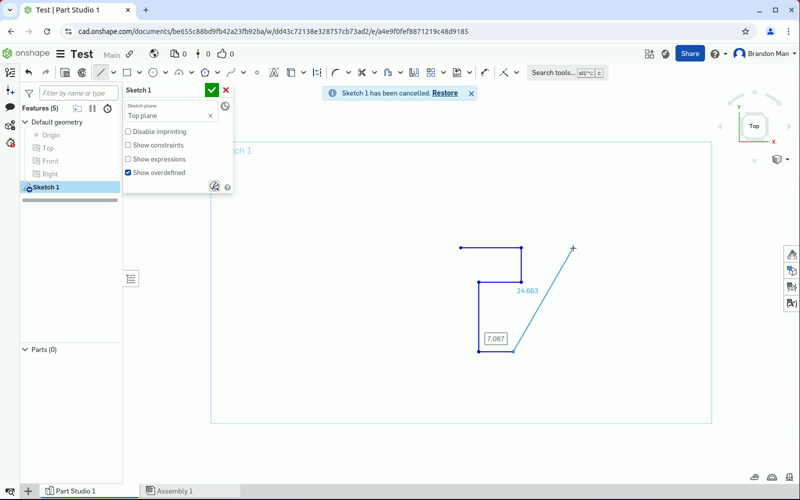
click(573, 247)
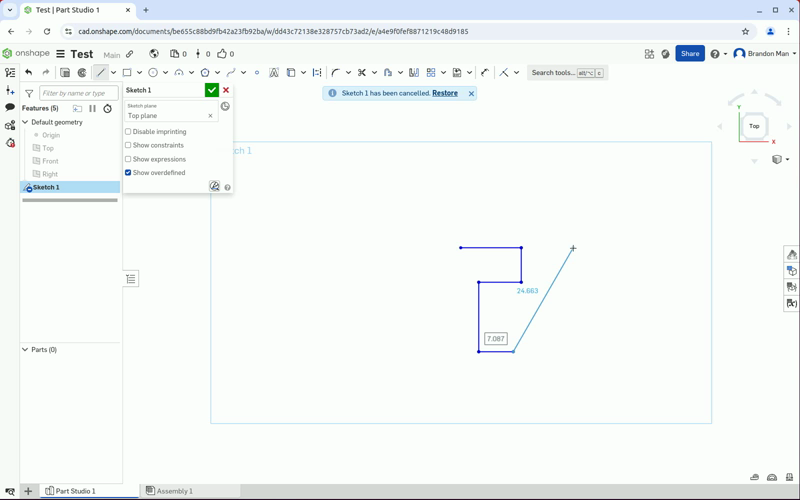
key_up(shift)
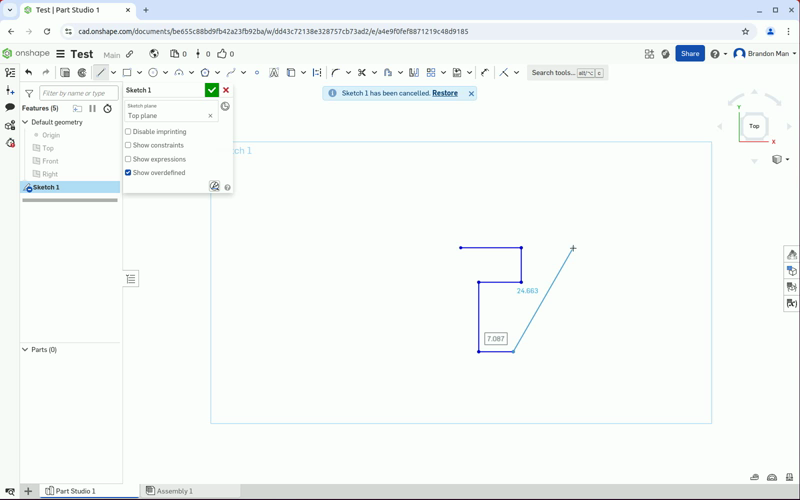
key_down(shift)
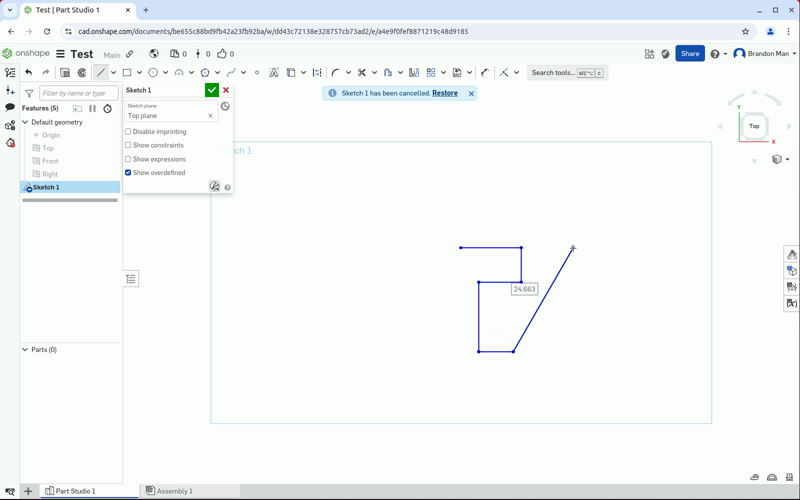
mouse_move(589, 247)
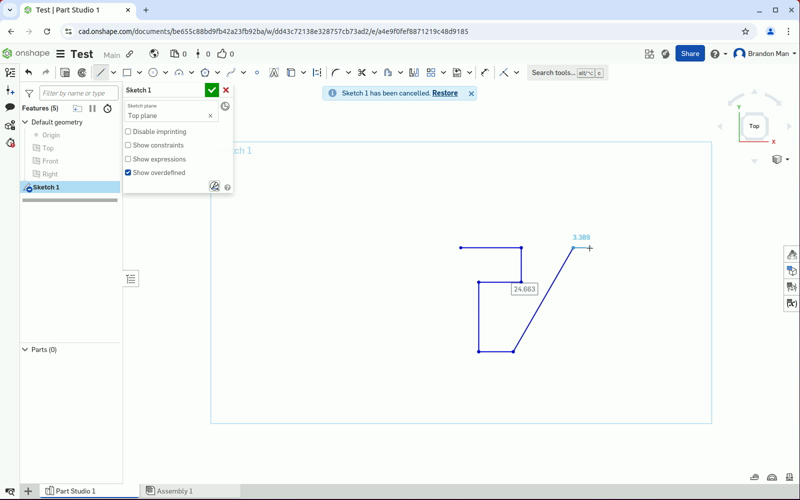
mouse_move(573, 213)
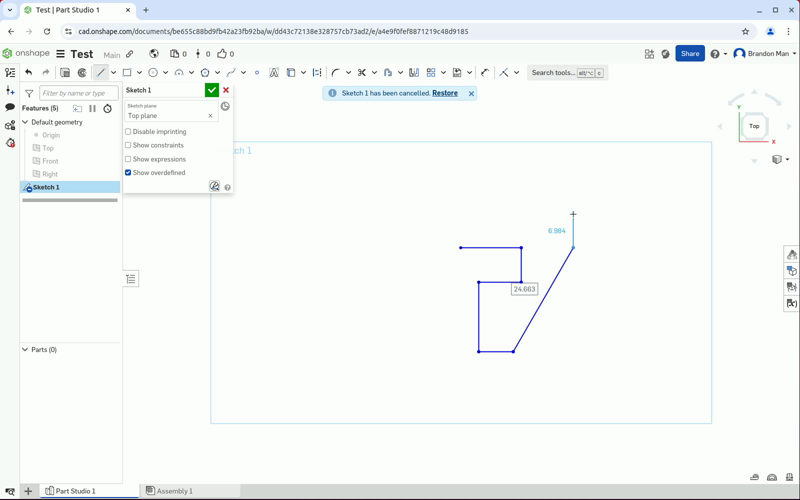
click(573, 213)
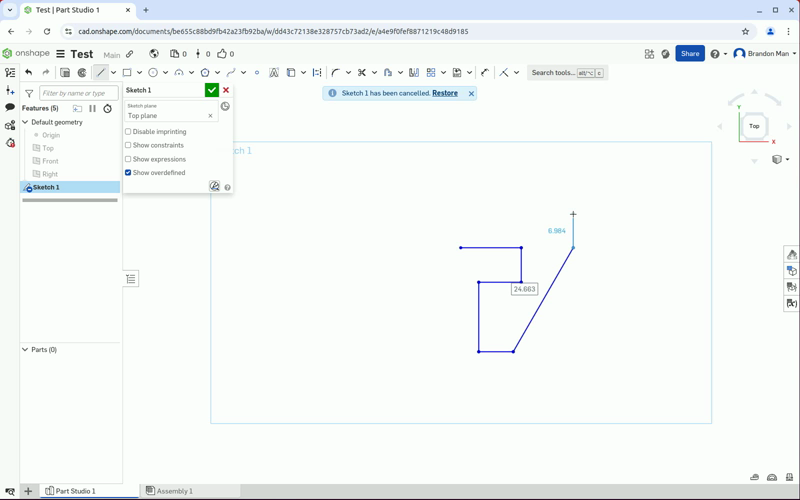
key_up(shift)
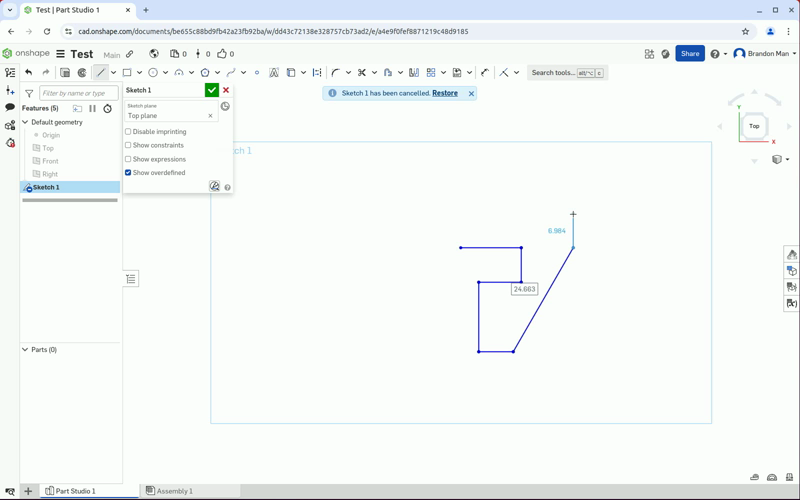
key_down(shift)
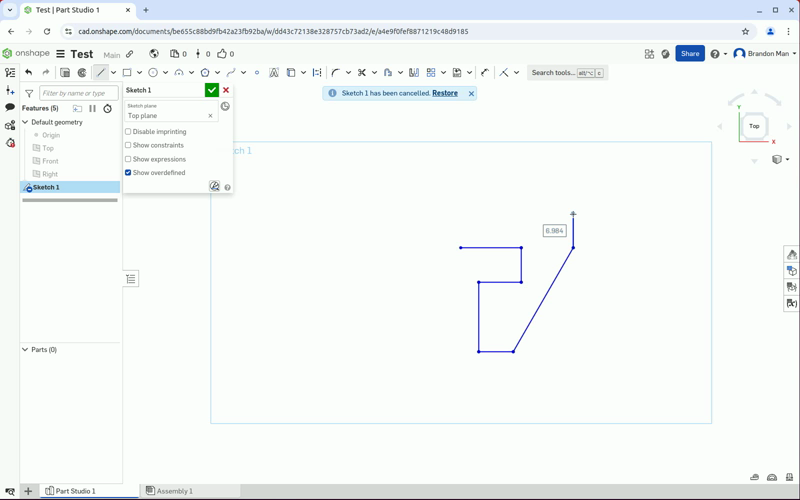
mouse_move(460, 213)
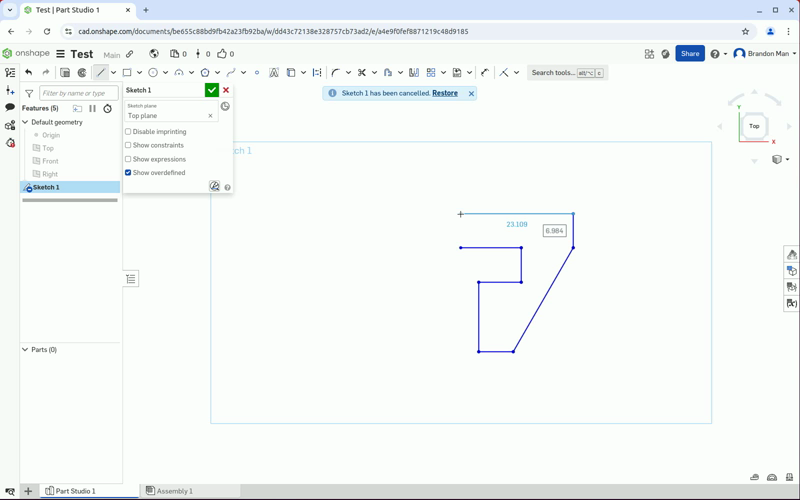
click(460, 213)
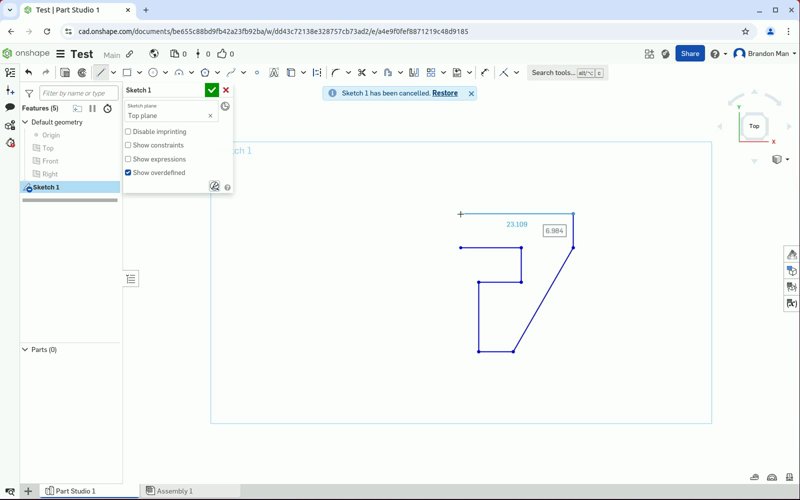
key_up(shift)
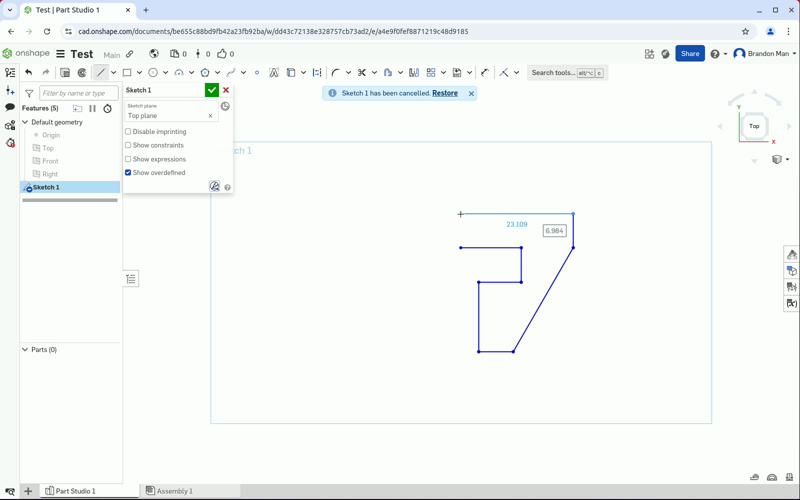
mouse_move(490, 213)
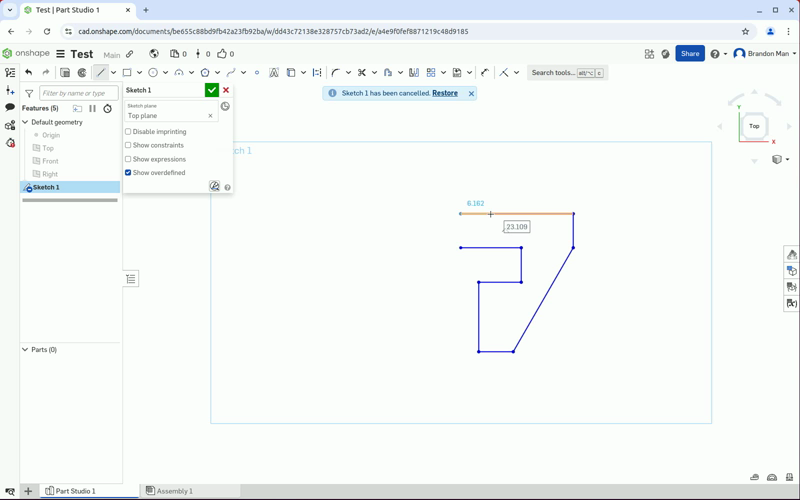
key_down(shift)
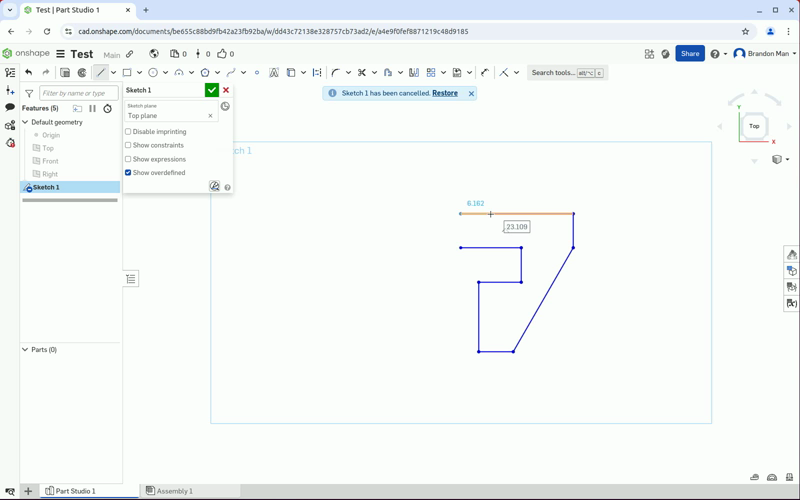
mouse_move(460, 247)
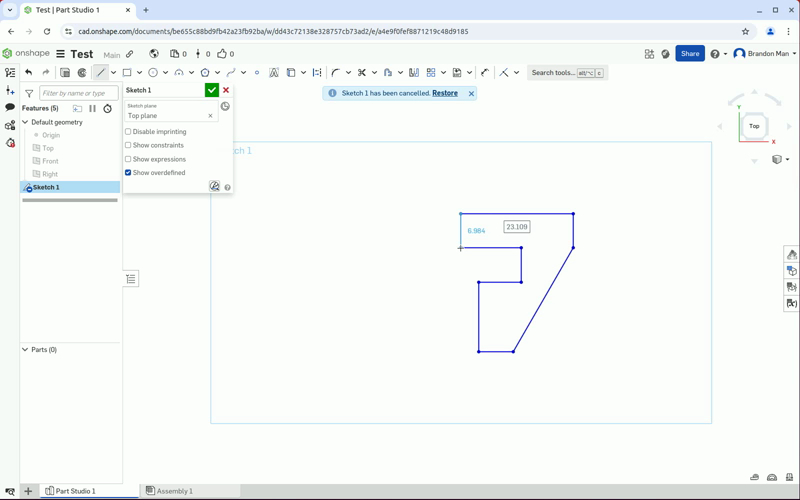
key_up(shift)
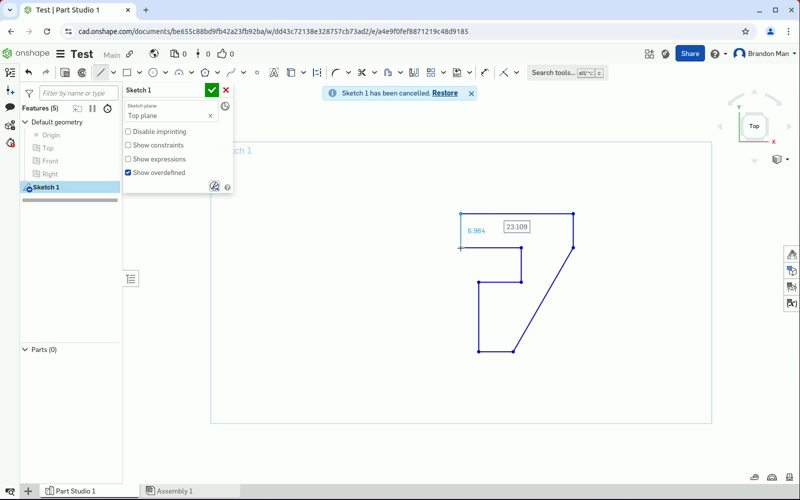
click(460, 247)
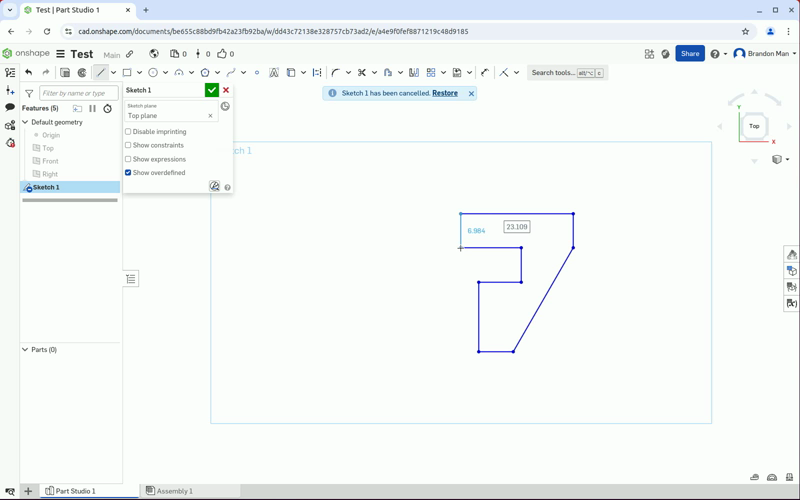
key(esc)
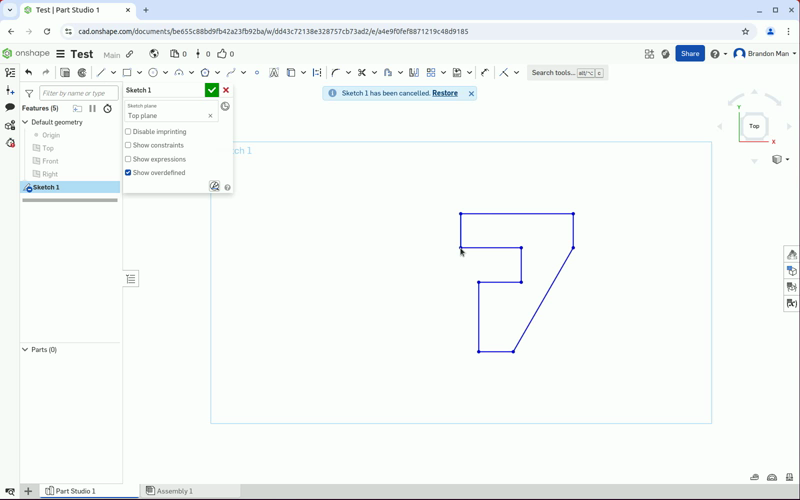
mouse_move(532, 256)
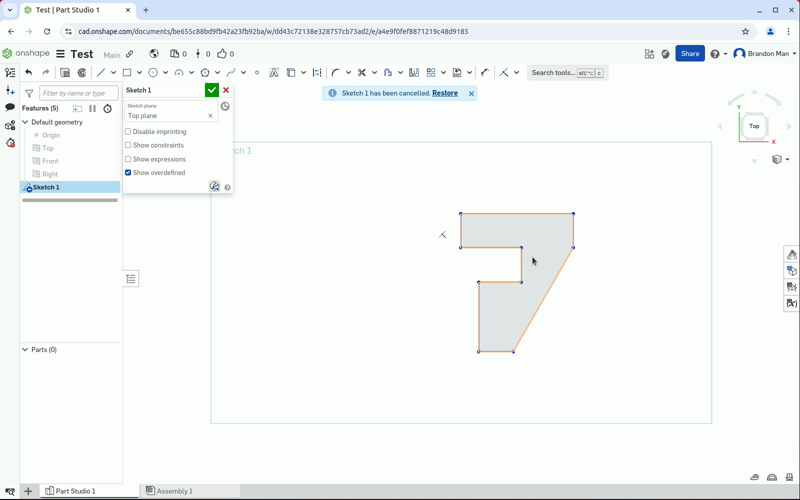
click(532, 256)
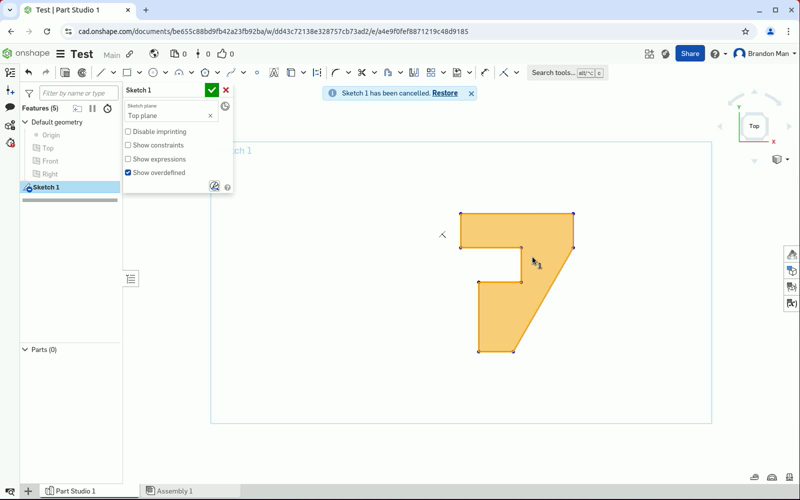
mouse_move(73, 352)
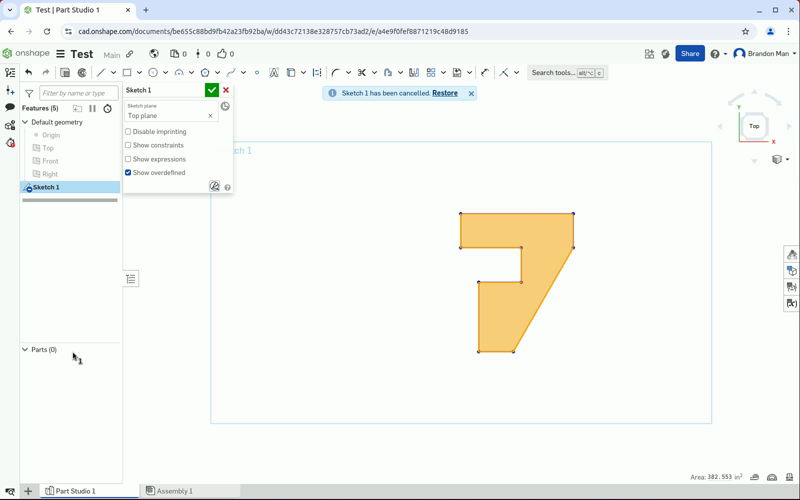
key(shift+y)
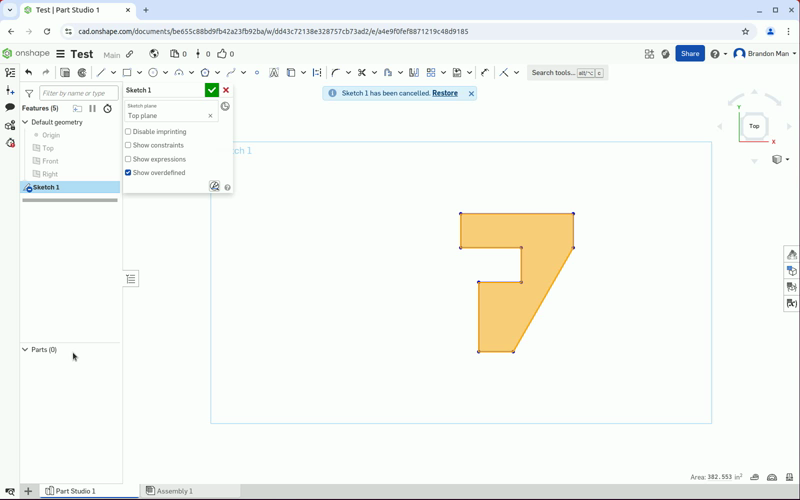
key(shift+e)
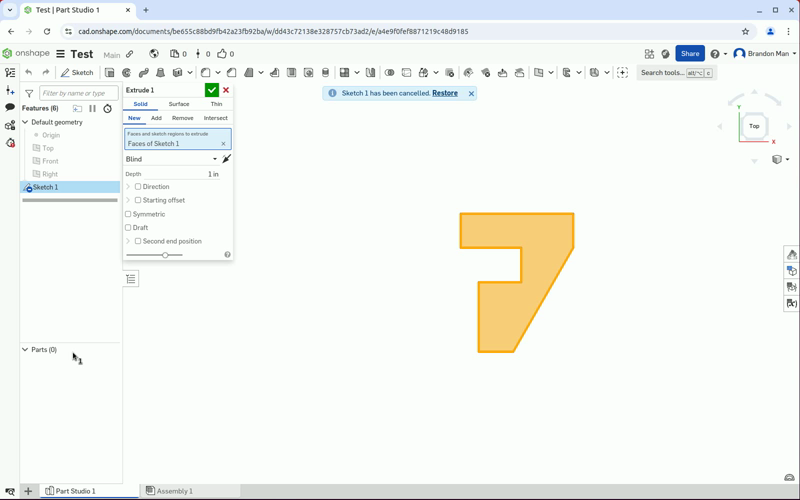
mouse_move(143, 106)
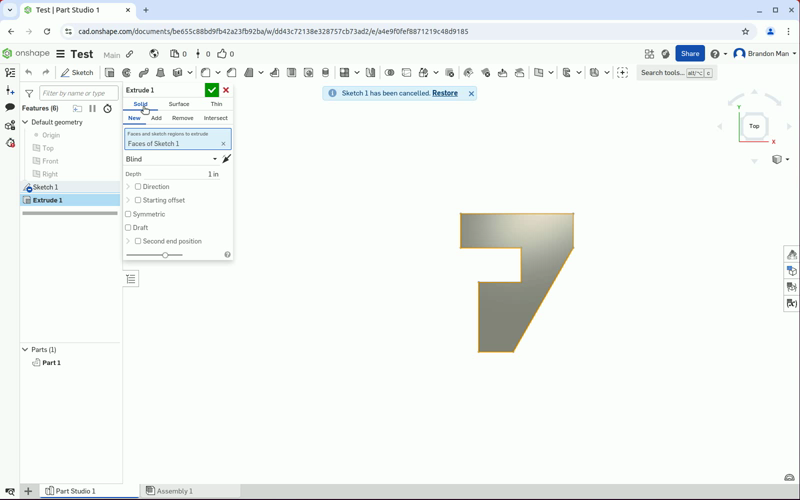
click(143, 106)
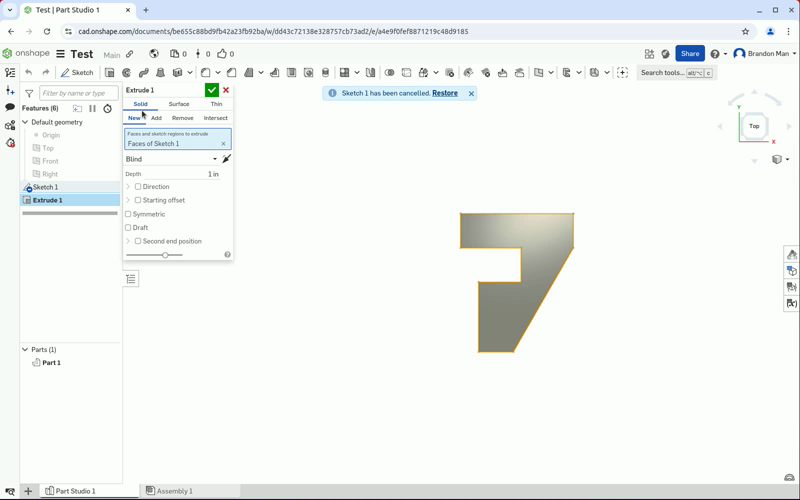
mouse_move(137, 120)
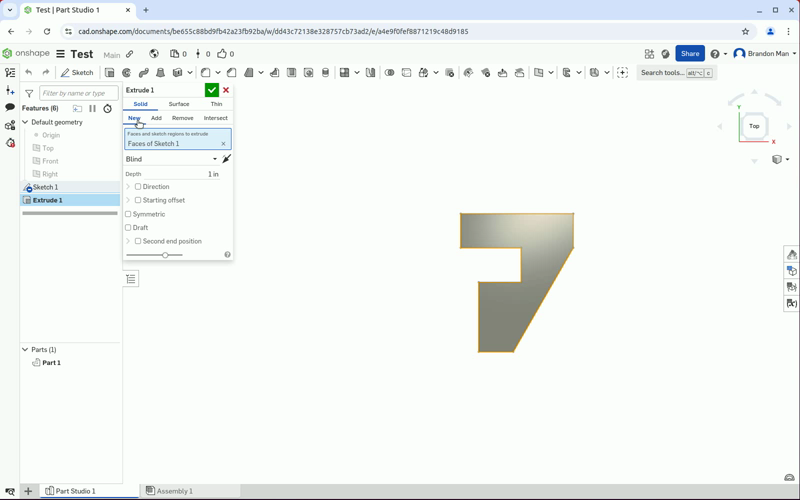
click(137, 120)
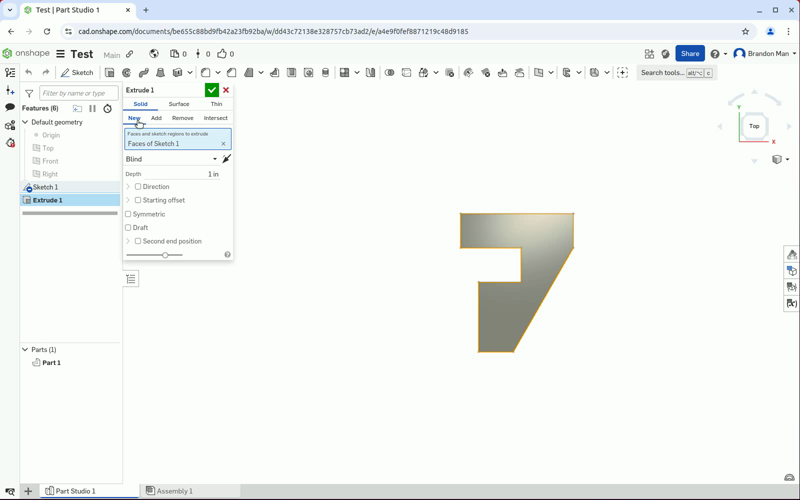
key(tab, 4)
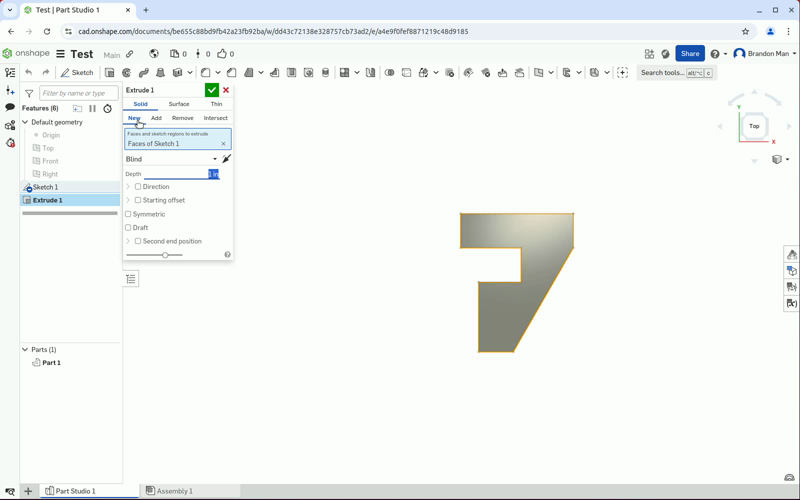
text(7.221)
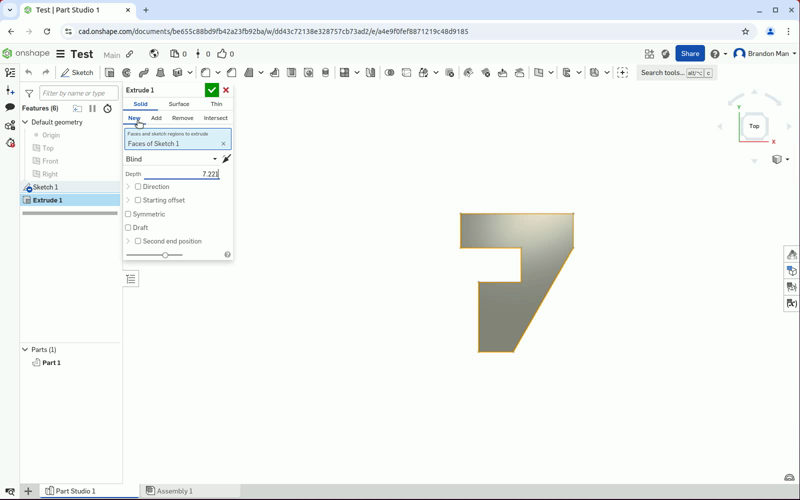
key(enter)
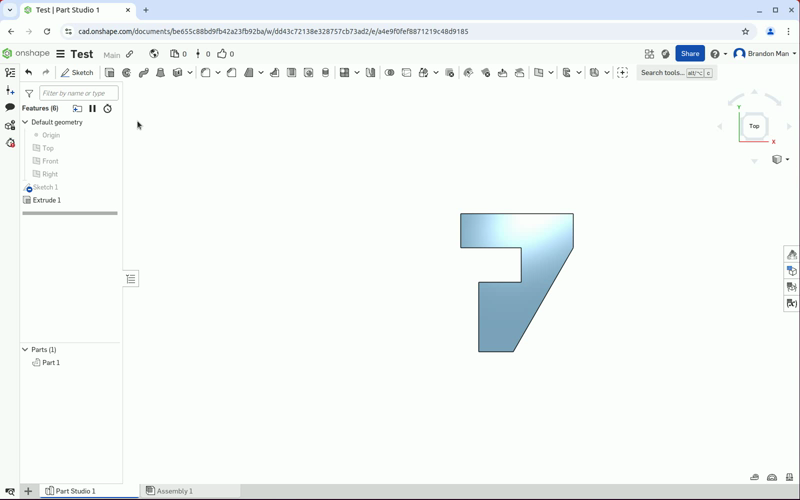
key(shift+h)
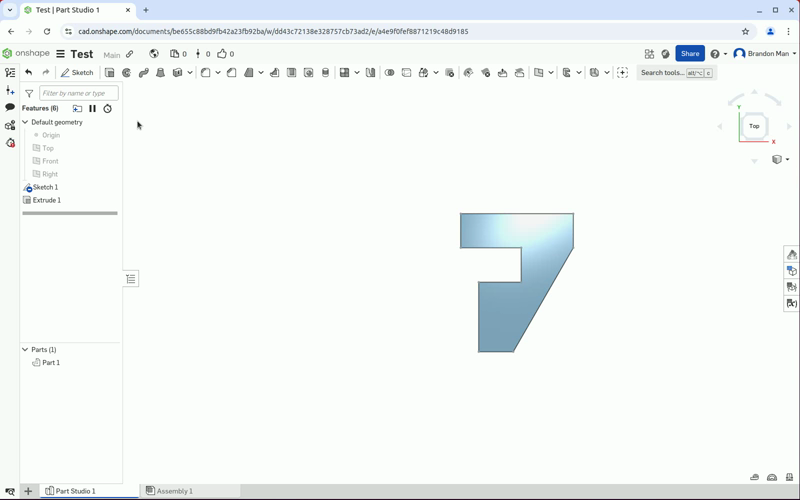
key(shift+h)
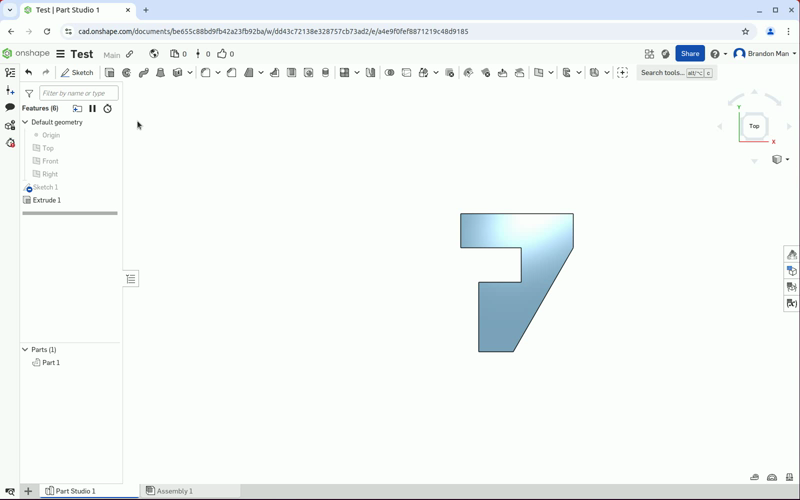
mouse_move(73, 189)
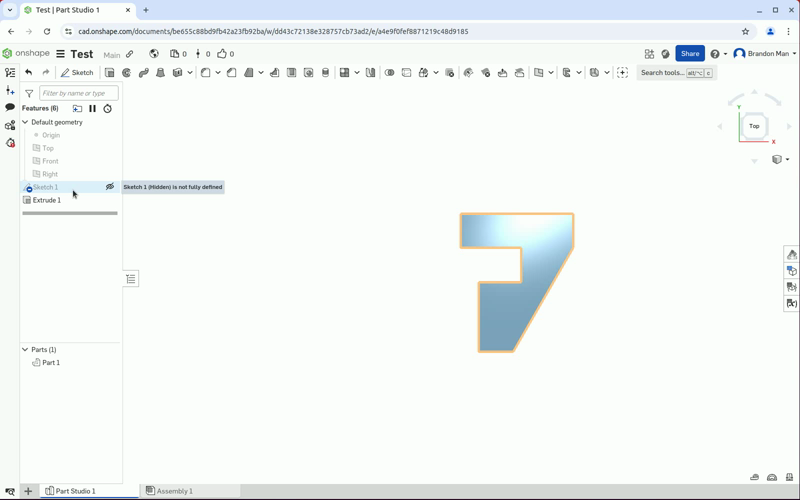
click(73, 189)
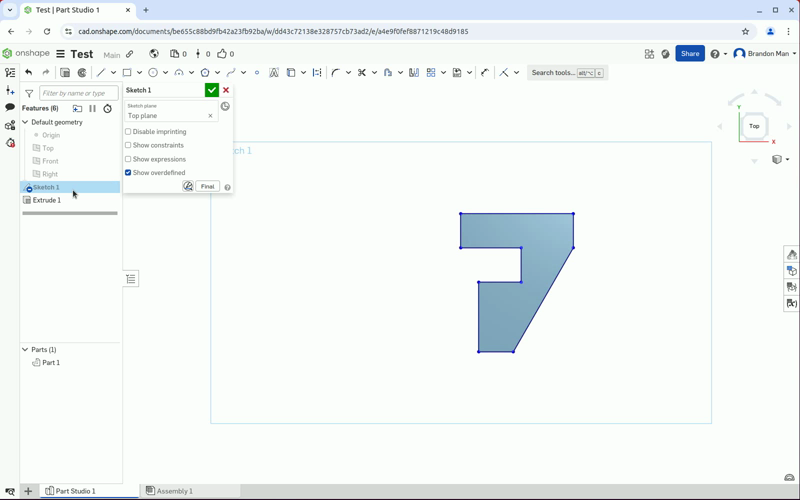
mouse_move(229, 92)
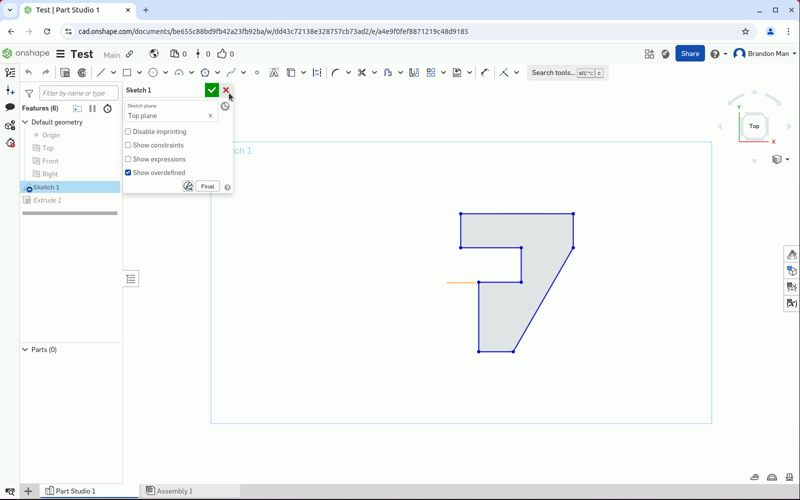
click(229, 92)
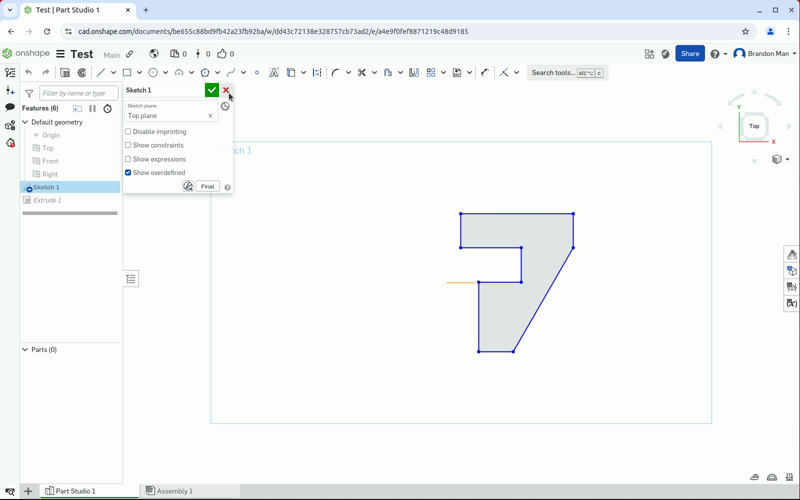
key(shift+s)
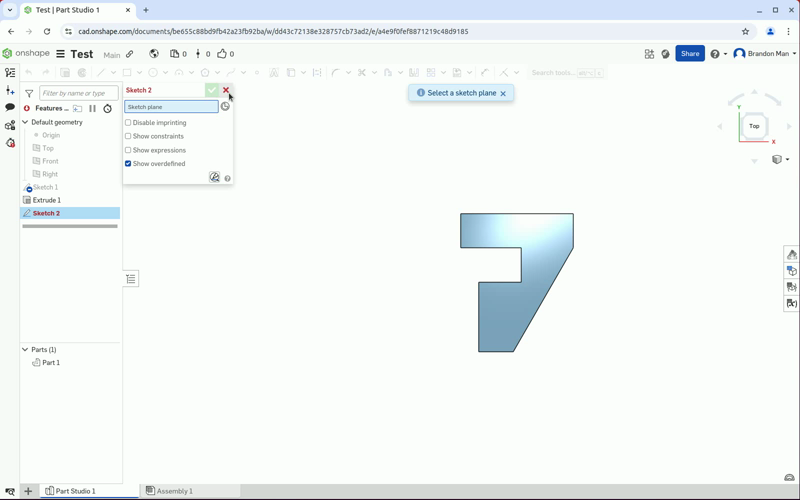
mouse_move(73, 150)
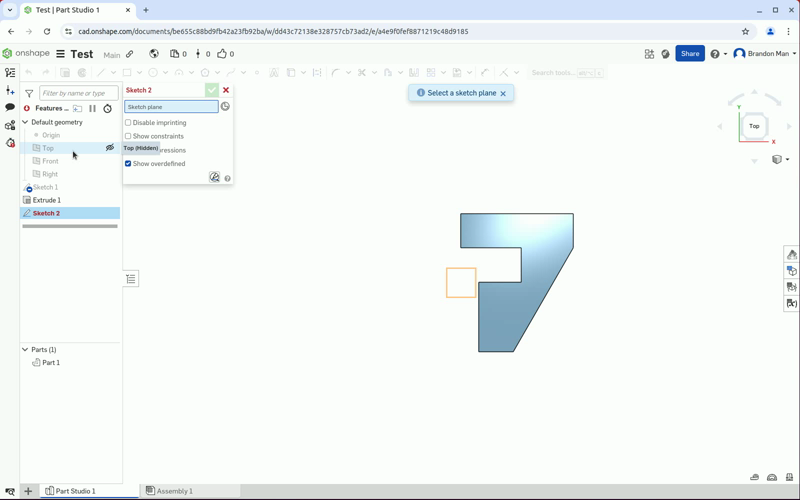
click(73, 150)
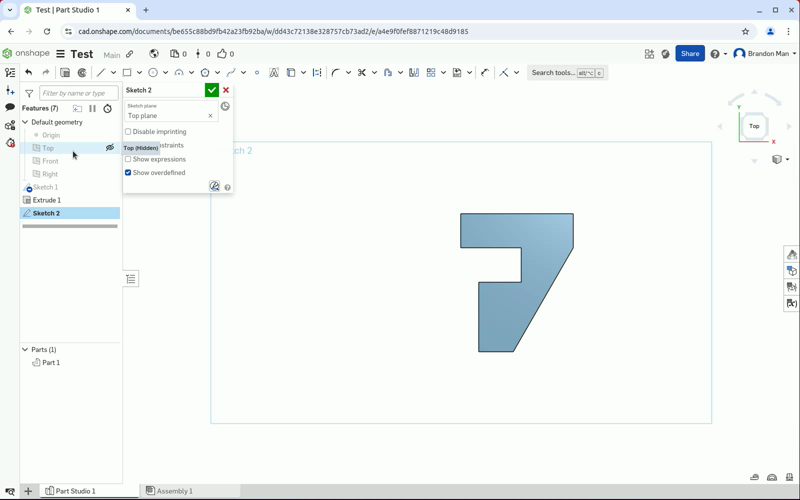
mouse_move(73, 352)
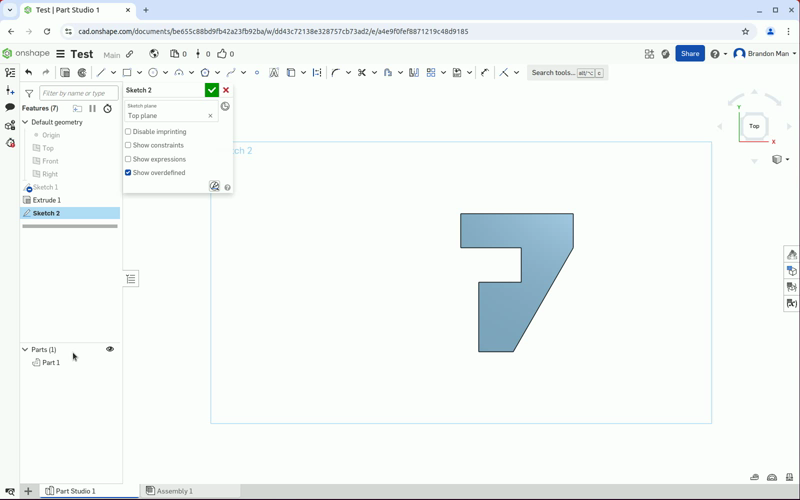
key(y)
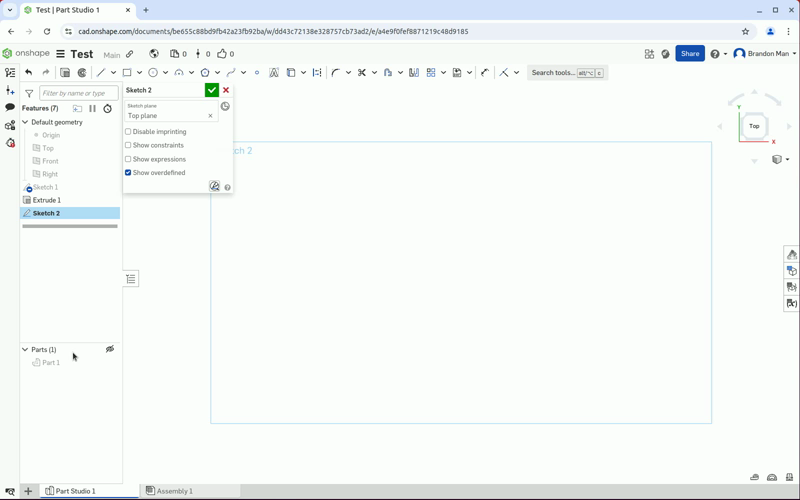
key(l)
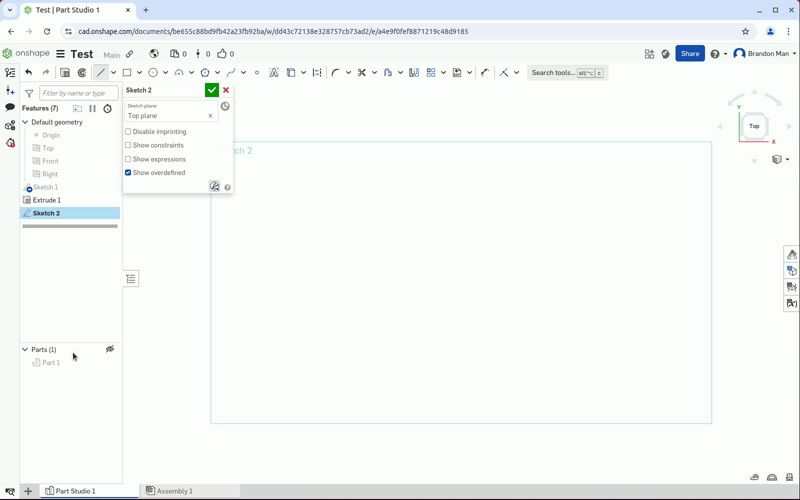
key_down(shift)
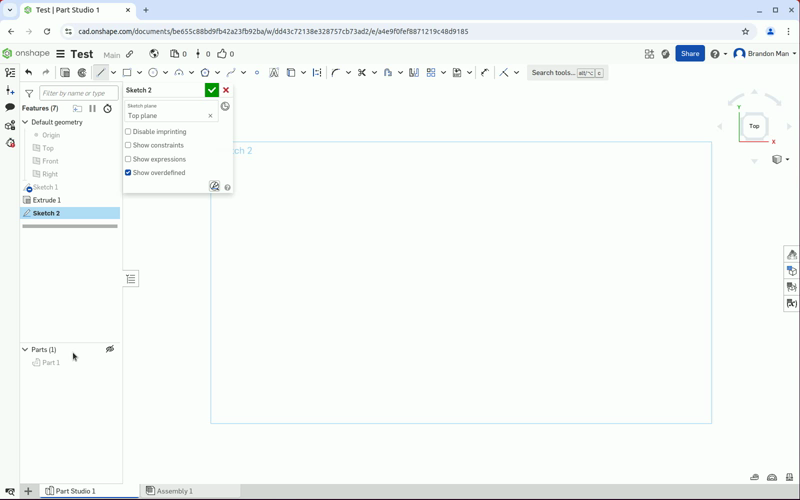
mouse_move(348, 247)
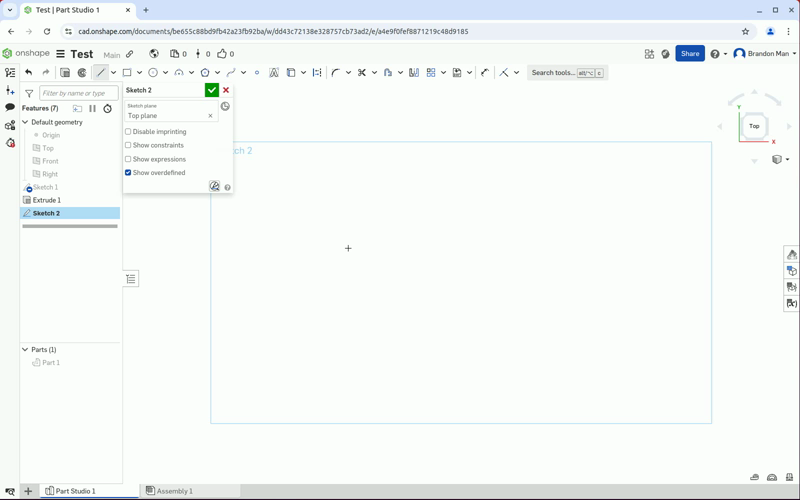
click(348, 247)
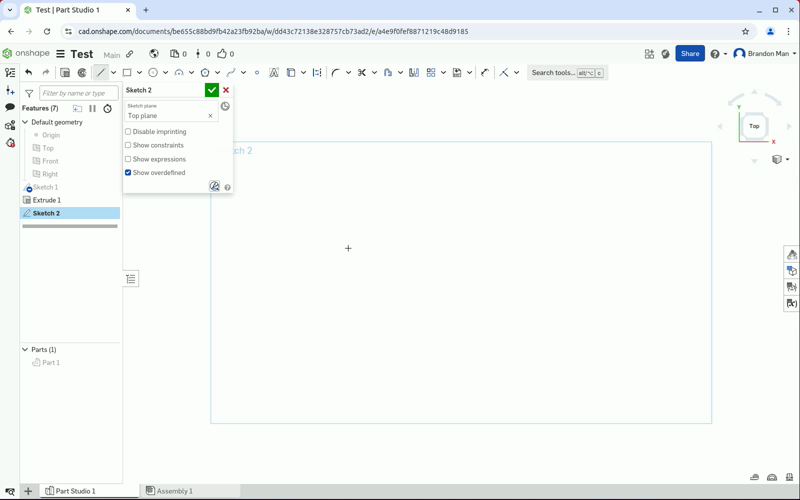
key_up(shift)
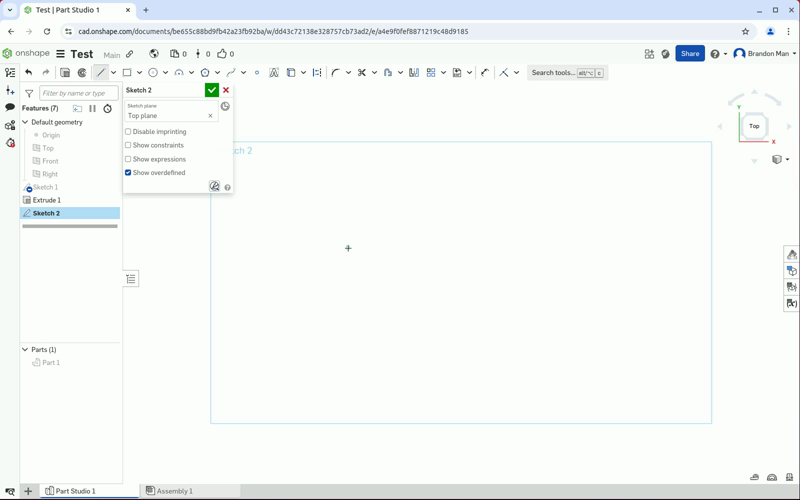
key_down(shift)
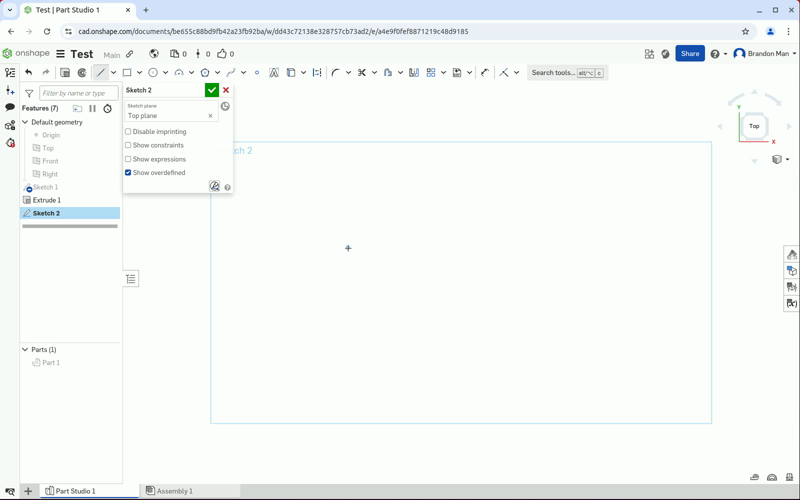
mouse_move(408, 351)
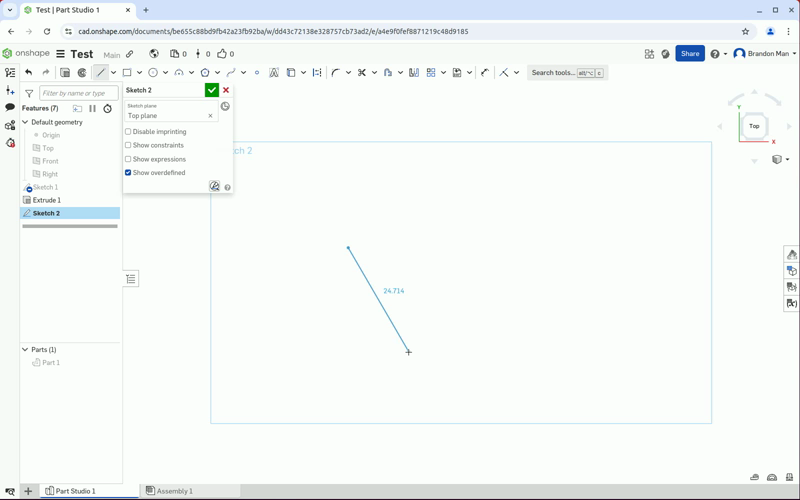
click(408, 351)
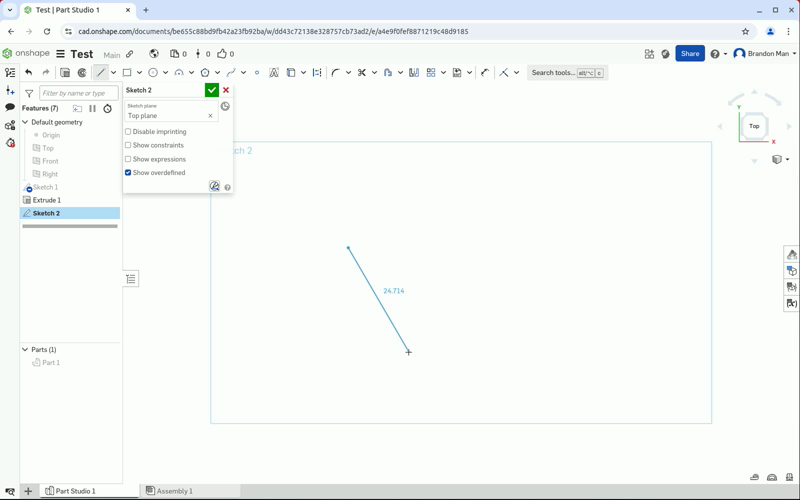
key_up(shift)
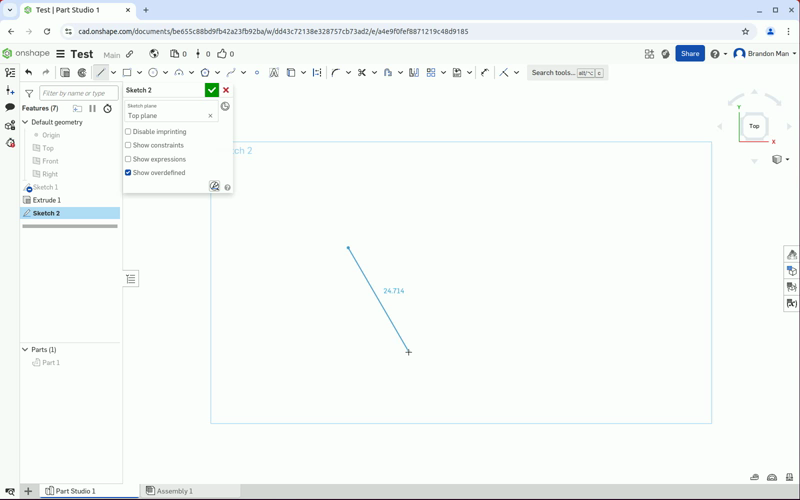
key_down(shift)
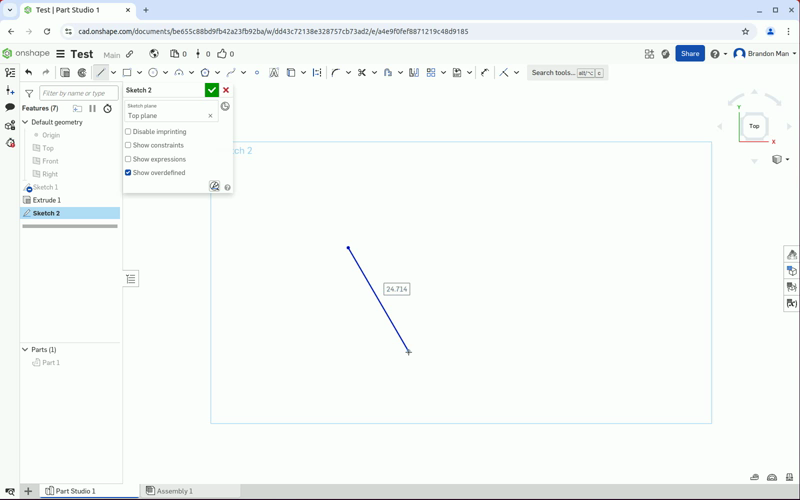
mouse_move(438, 351)
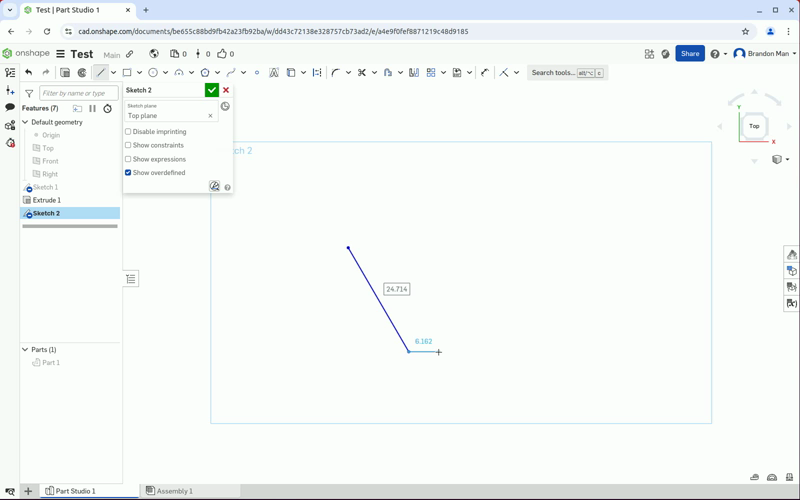
mouse_move(443, 351)
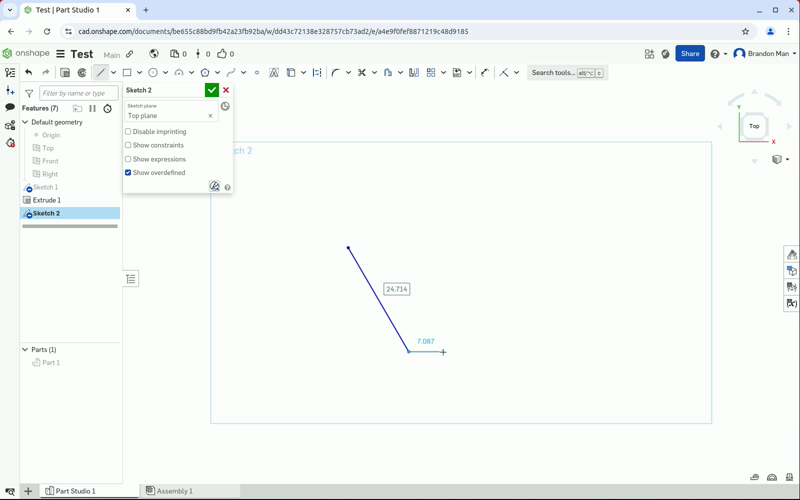
click(443, 351)
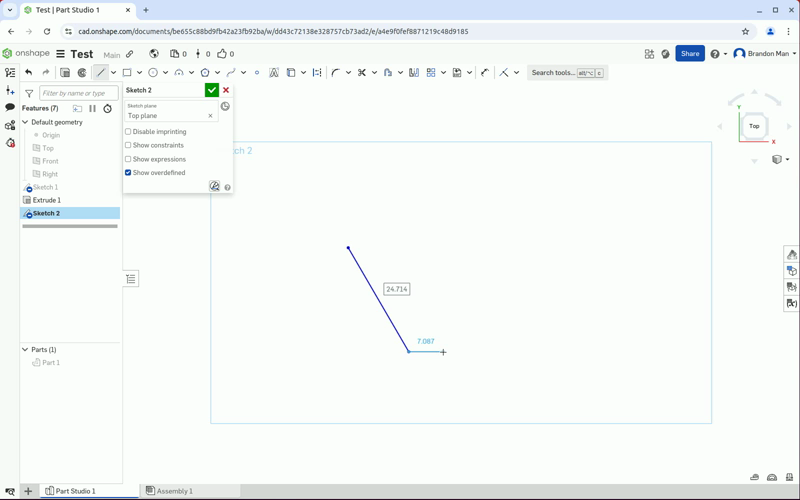
key_up(shift)
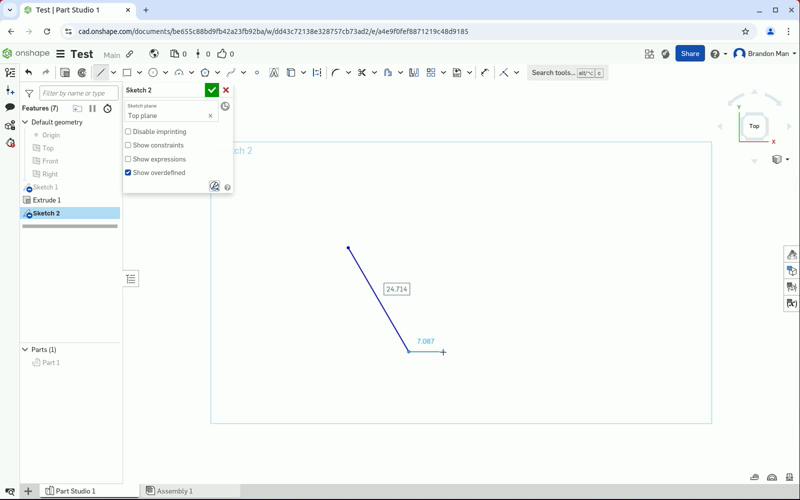
key_down(shift)
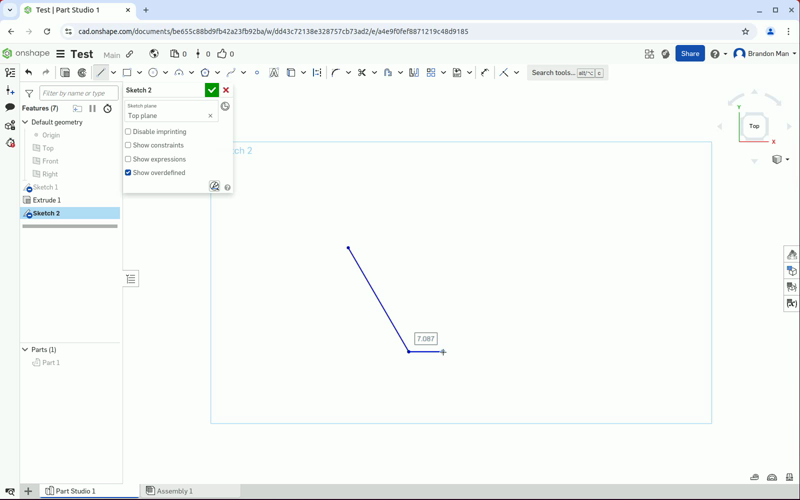
mouse_move(443, 282)
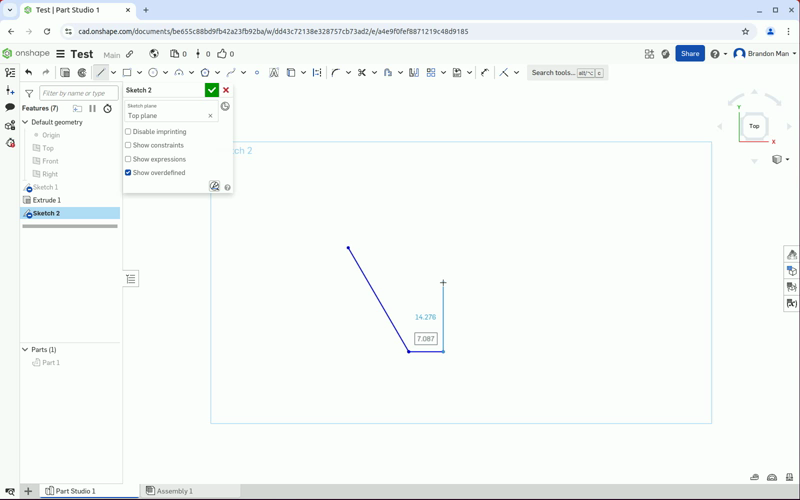
click(443, 282)
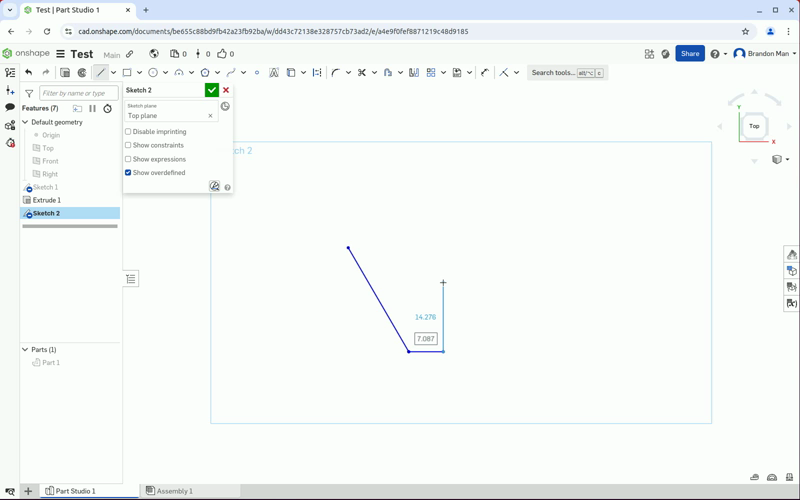
key_up(shift)
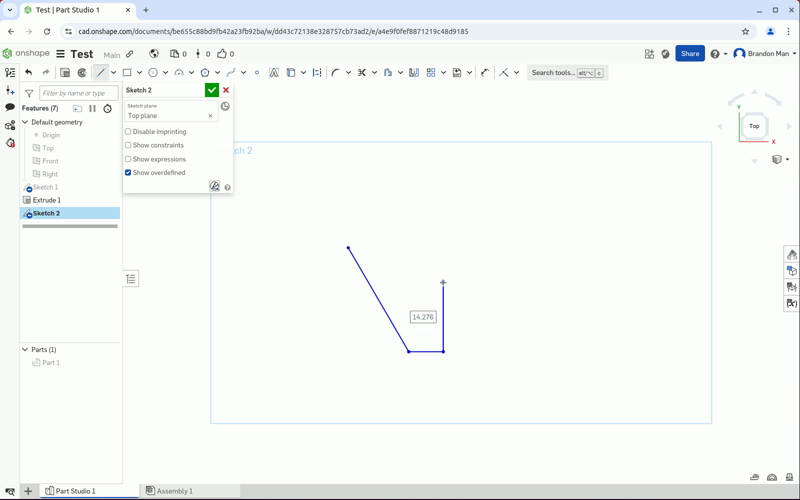
key_down(shift)
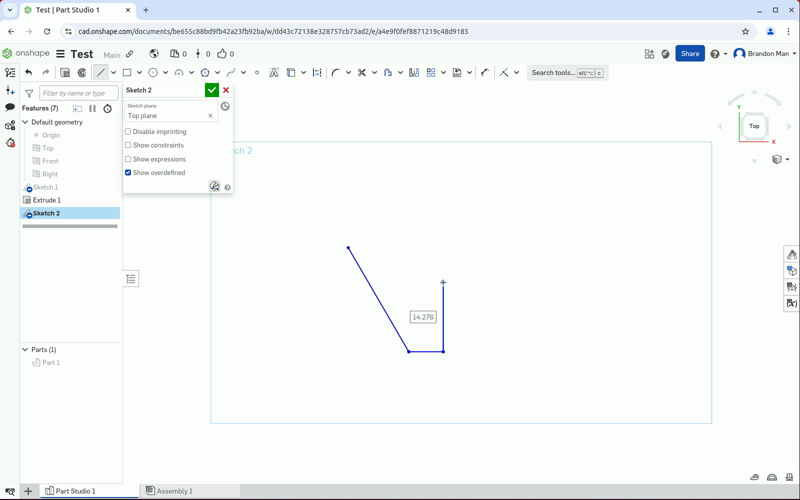
mouse_move(473, 282)
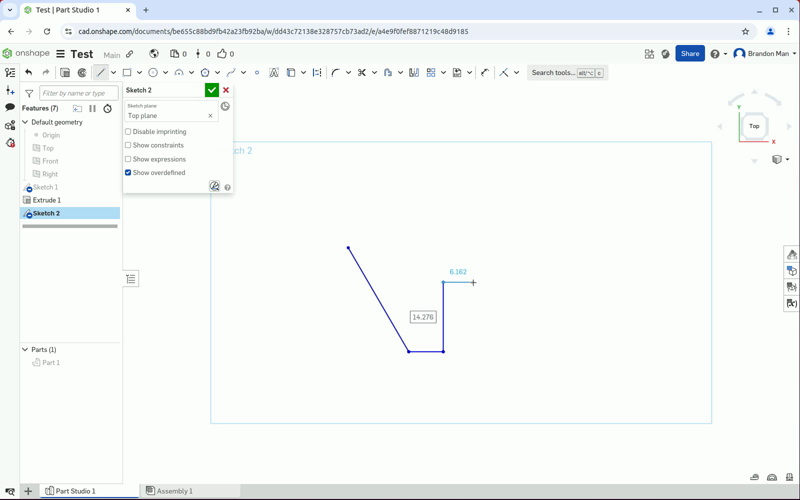
mouse_move(400, 282)
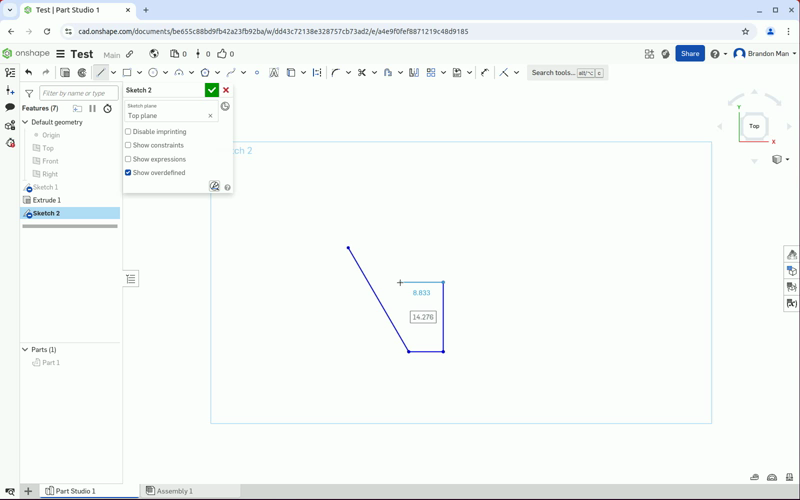
click(400, 282)
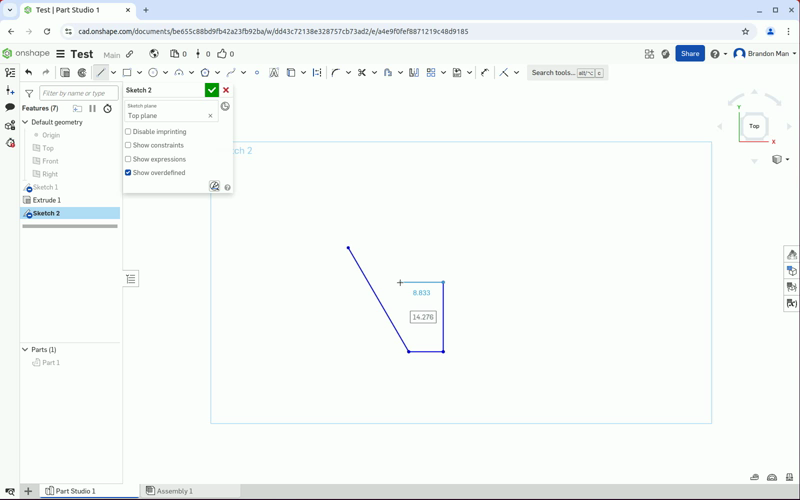
key_up(shift)
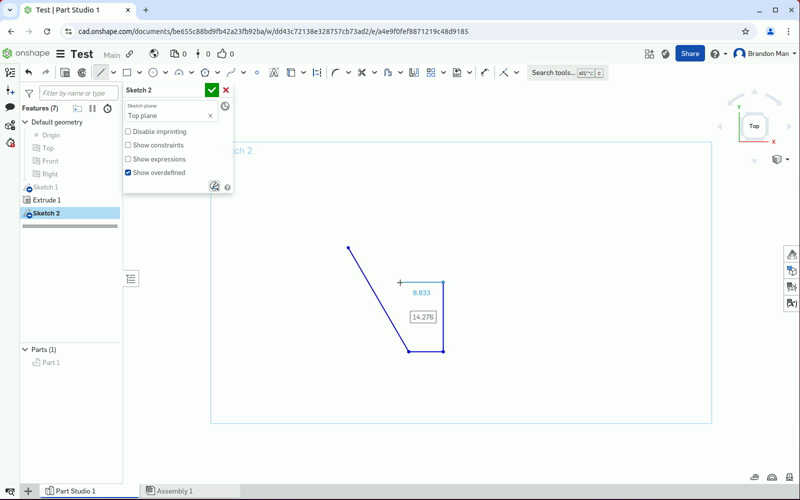
key_down(shift)
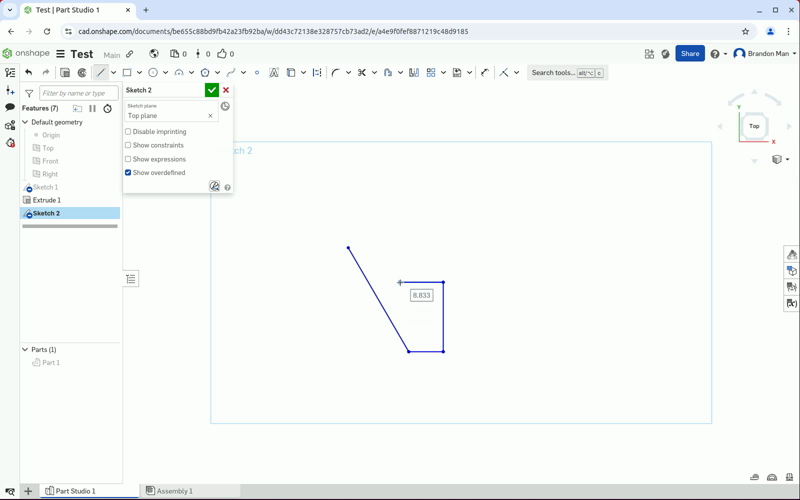
mouse_move(430, 282)
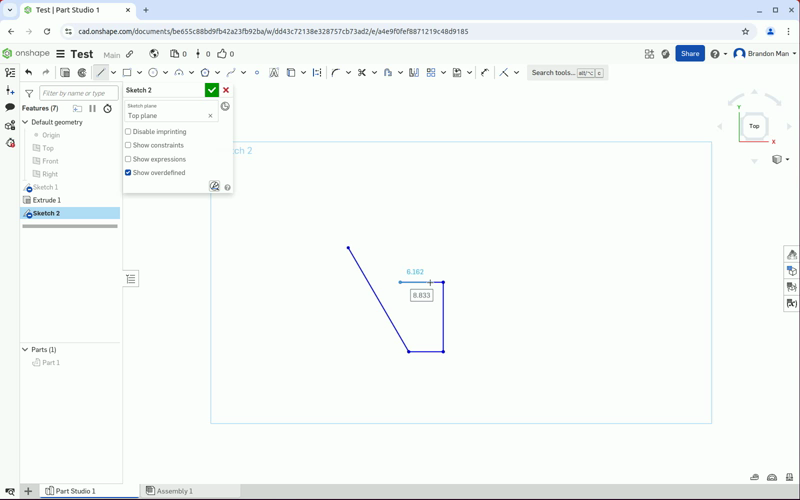
mouse_move(400, 247)
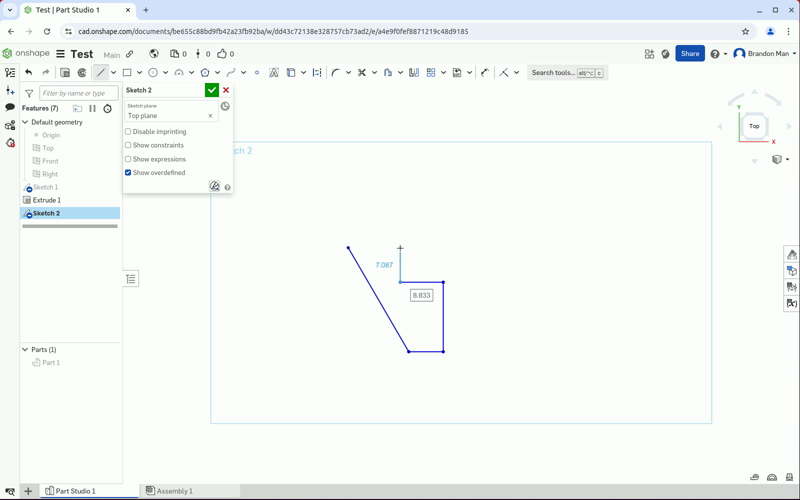
click(400, 247)
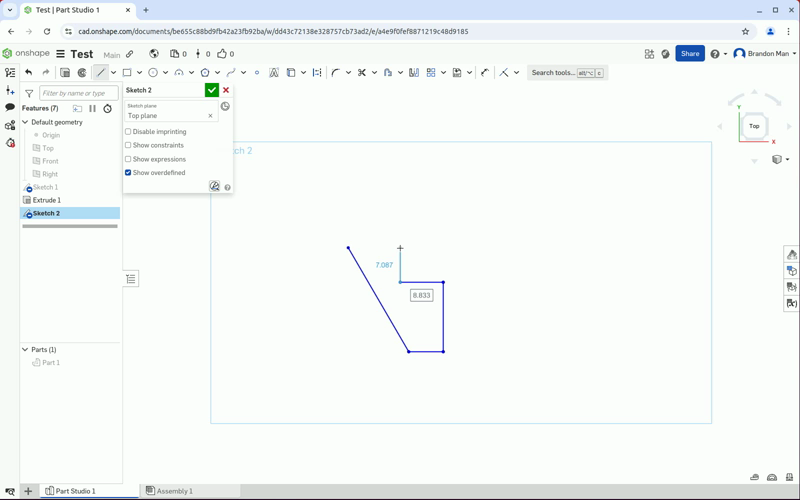
key_up(shift)
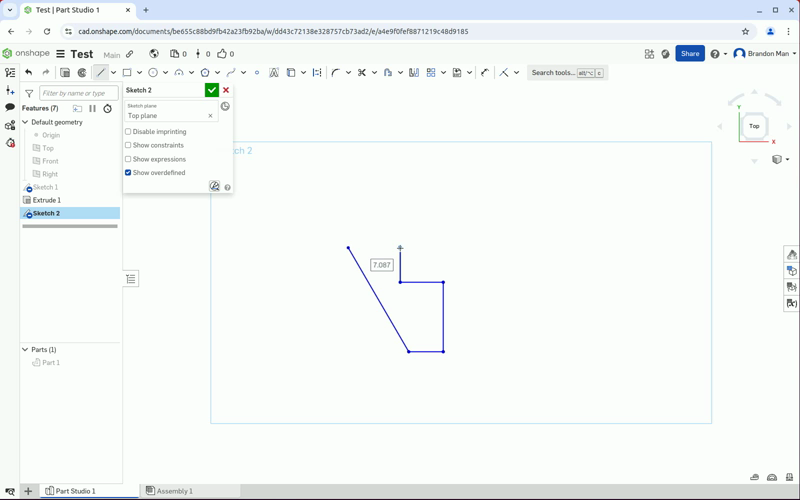
key_down(shift)
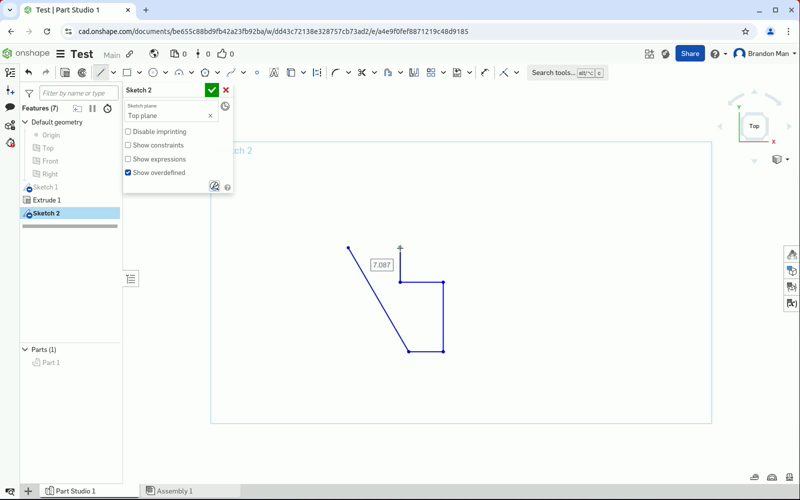
mouse_move(460, 247)
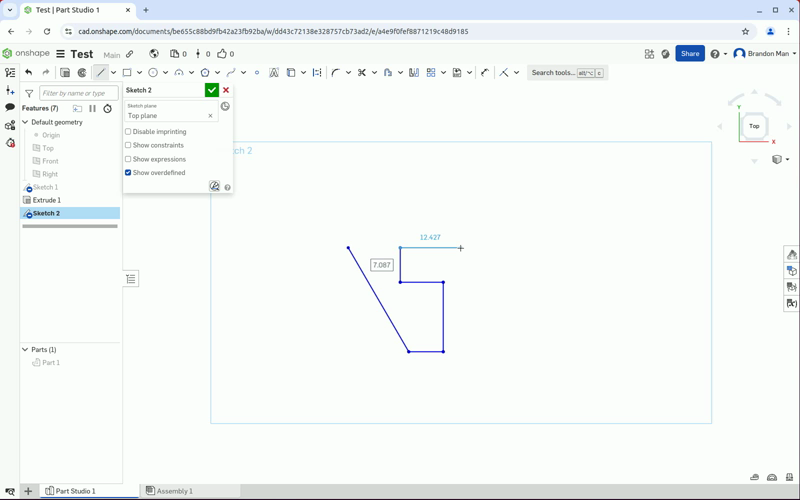
click(460, 247)
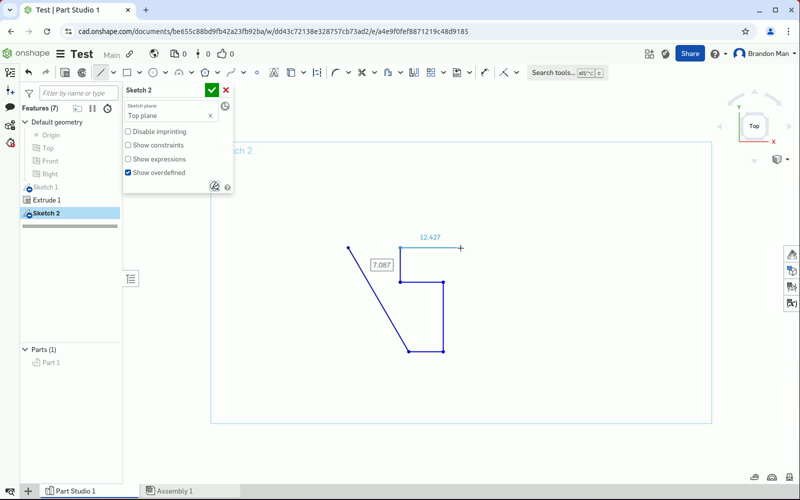
key_up(shift)
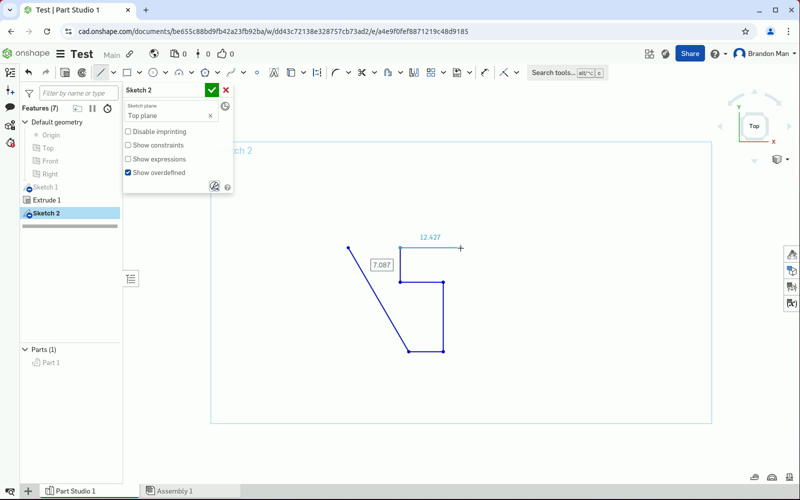
key_down(shift)
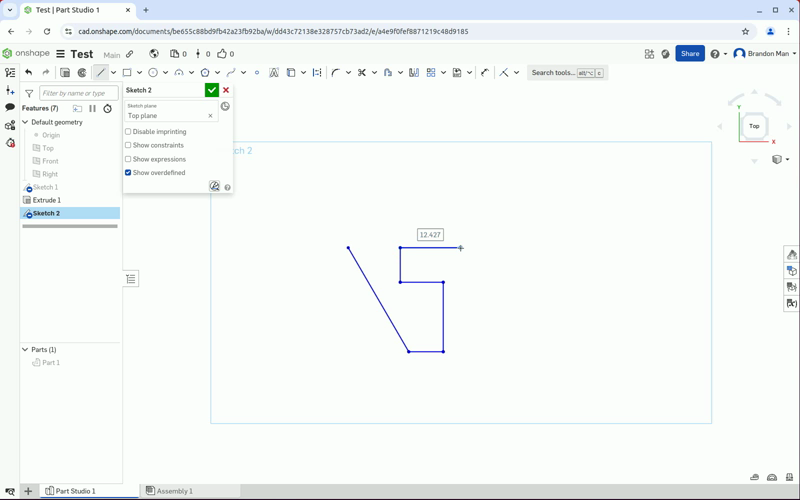
mouse_move(490, 247)
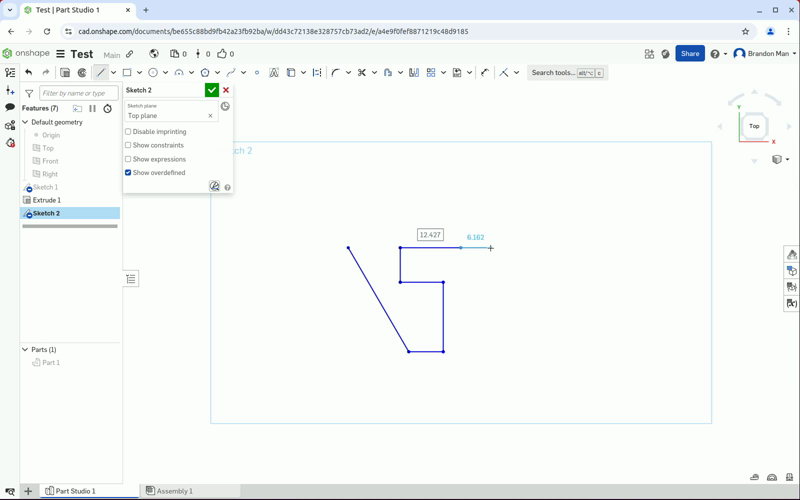
mouse_move(460, 213)
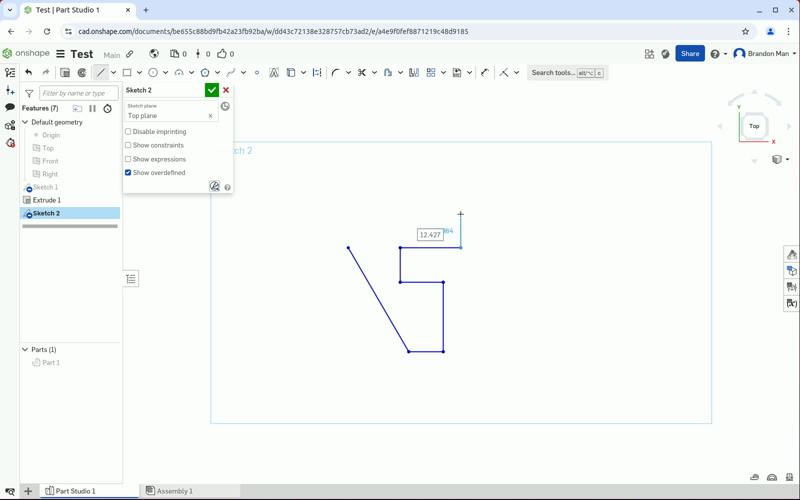
click(460, 213)
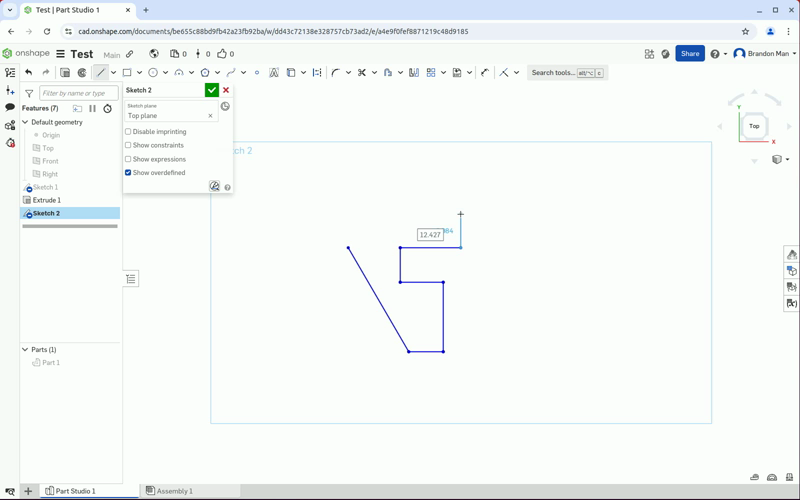
key_up(shift)
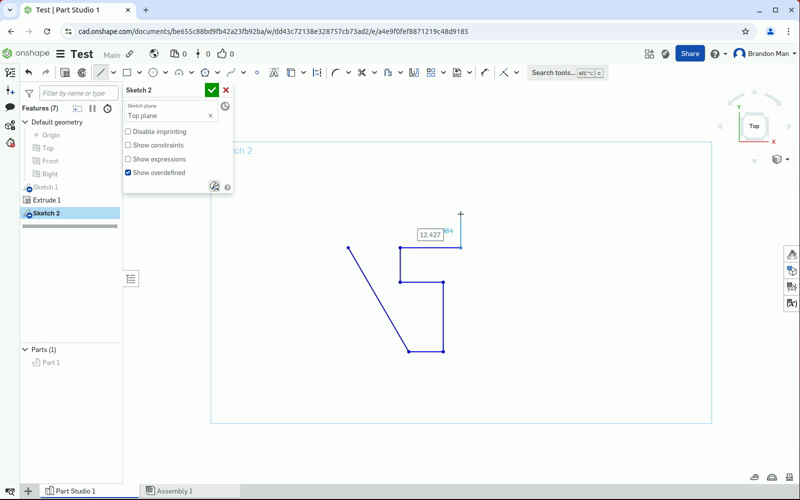
key_down(shift)
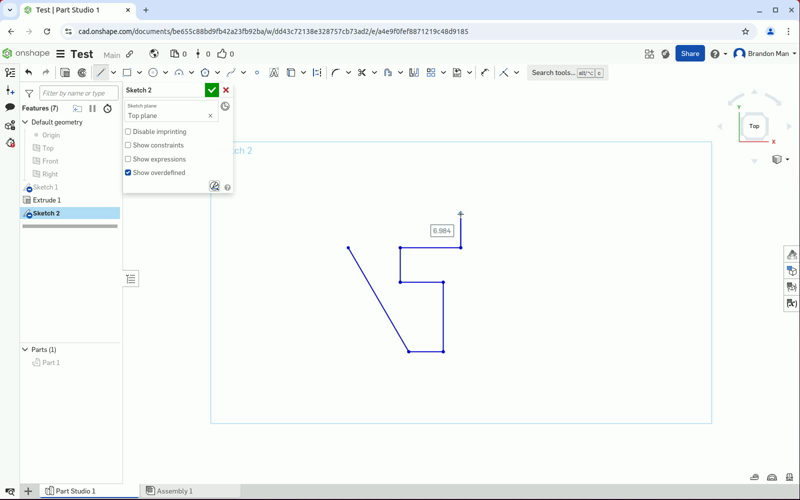
mouse_move(348, 213)
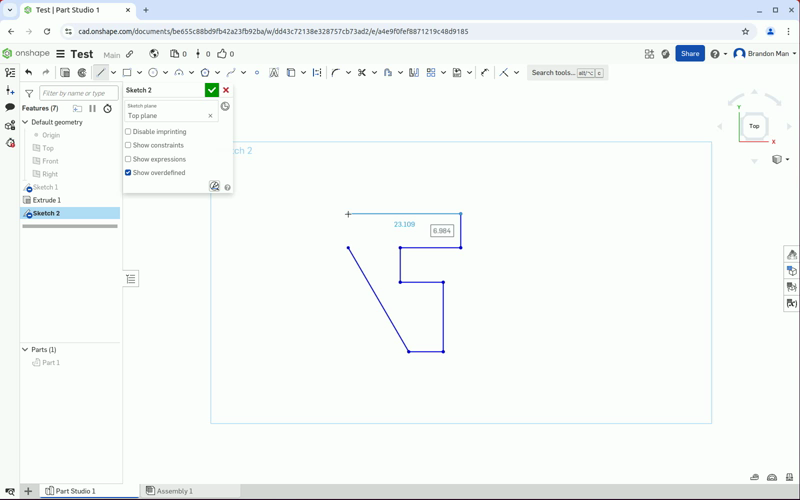
click(348, 213)
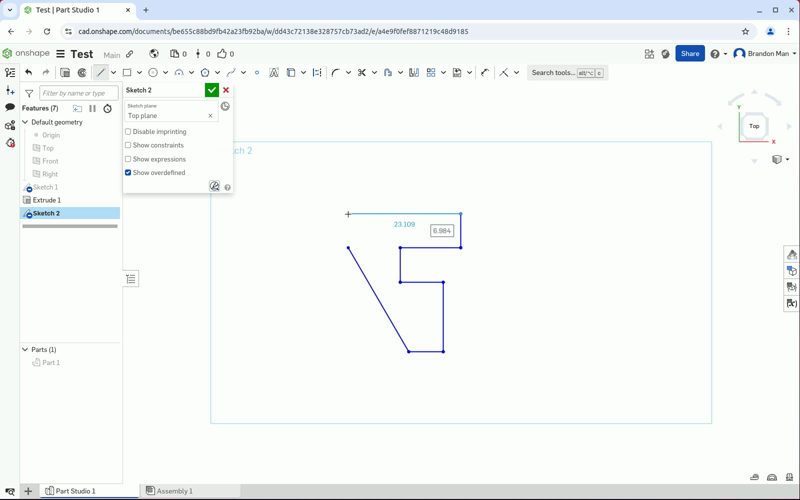
key_up(shift)
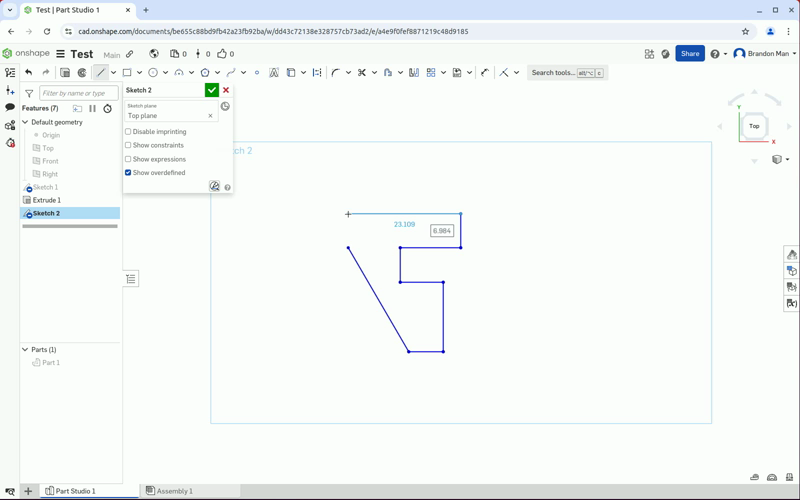
mouse_move(378, 213)
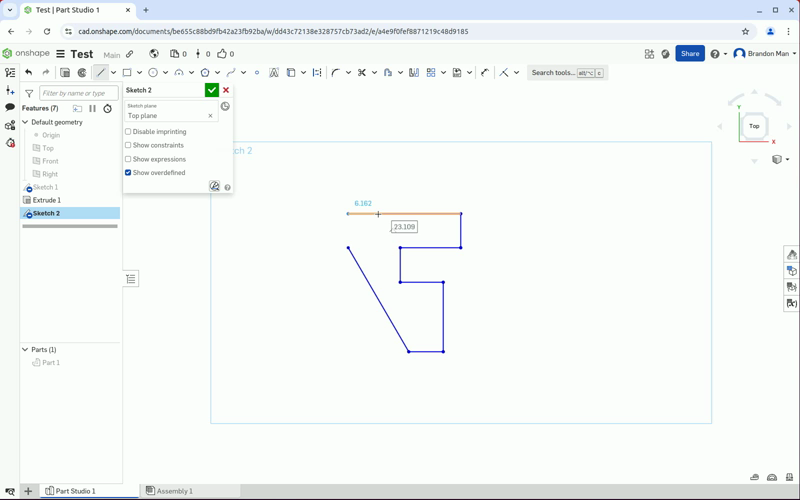
key_down(shift)
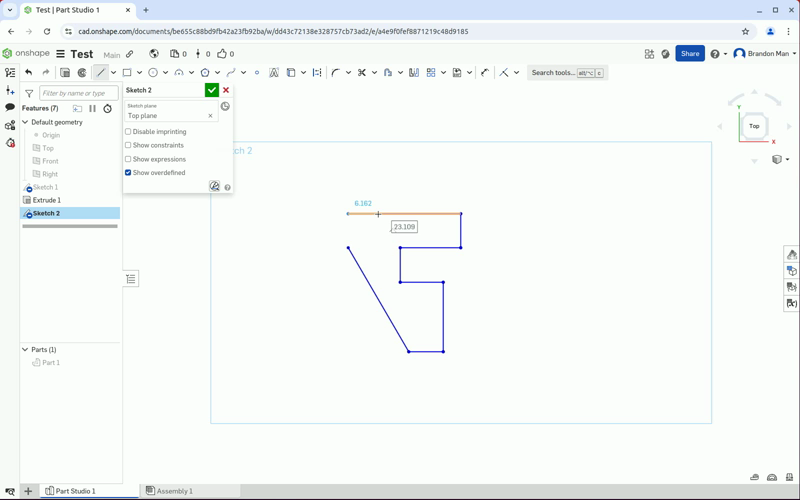
mouse_move(348, 247)
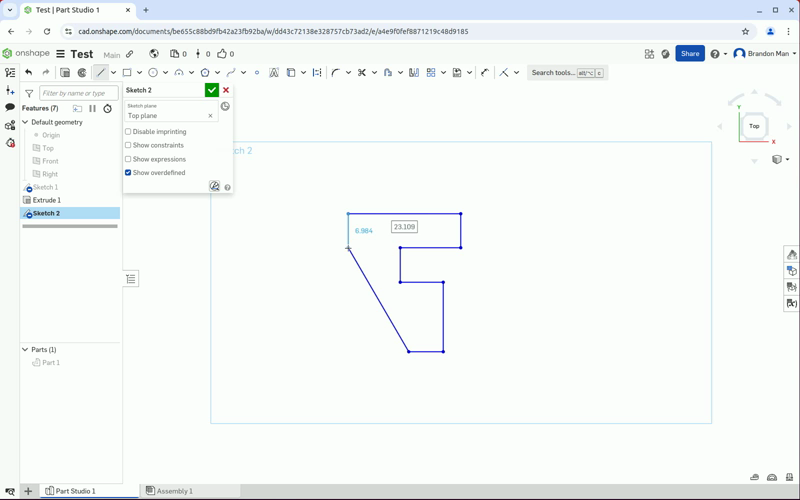
key_up(shift)
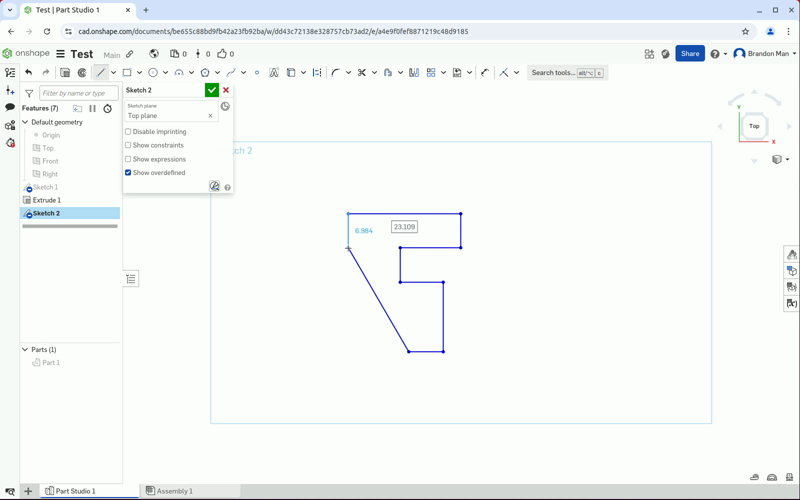
click(348, 247)
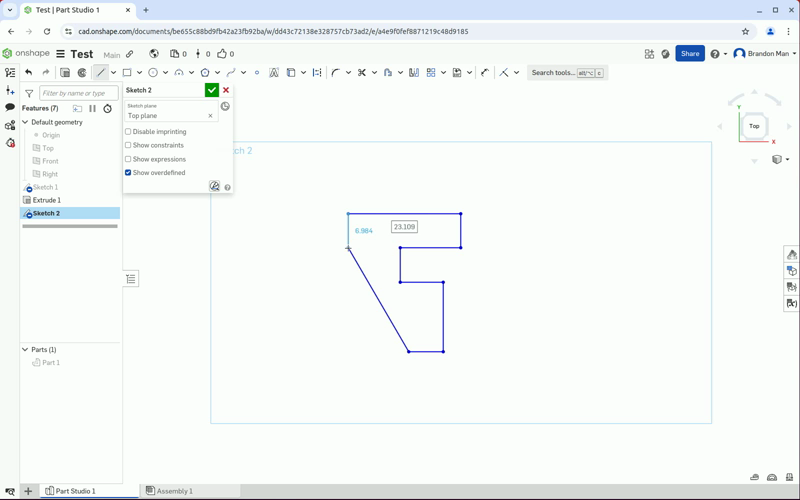
key(esc)
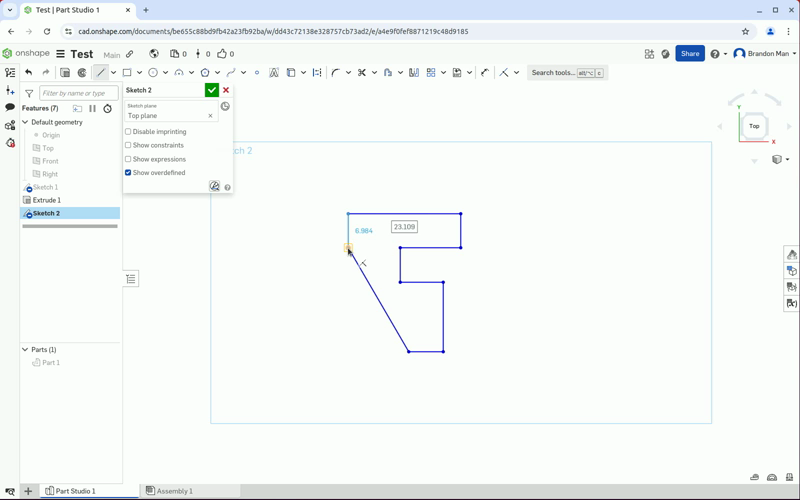
mouse_move(426, 333)
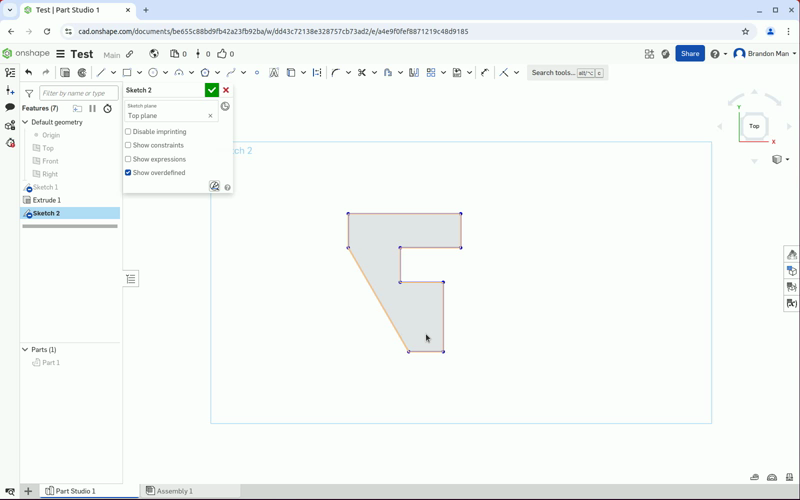
click(426, 333)
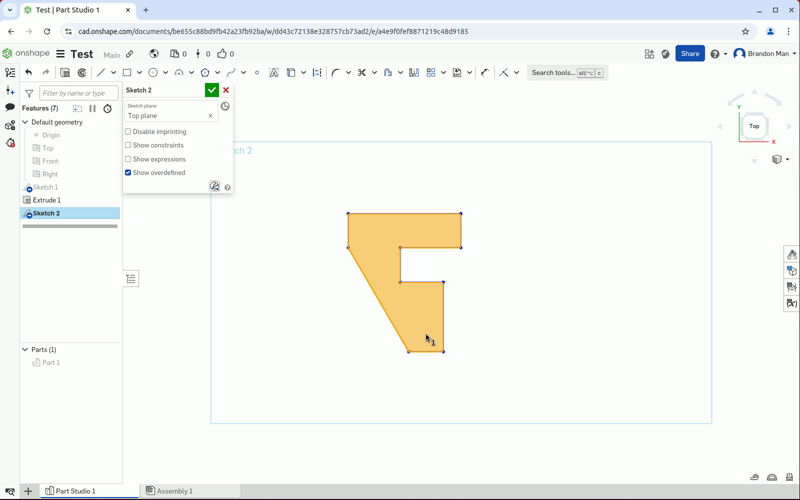
mouse_move(73, 352)
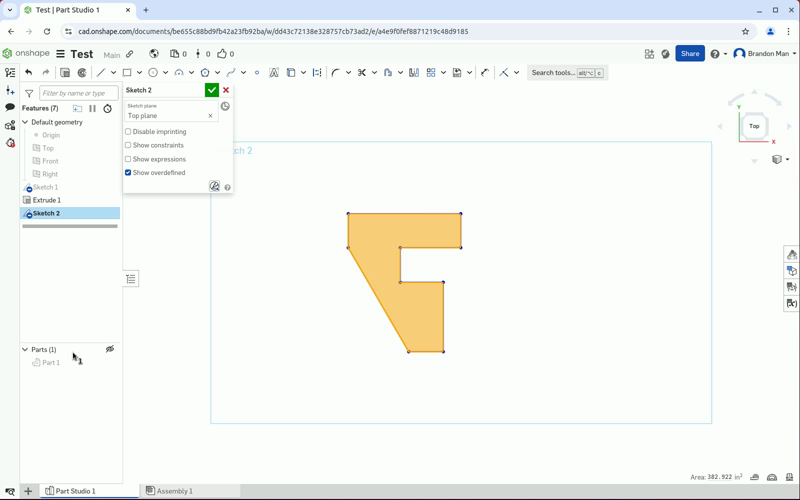
key(shift+y)
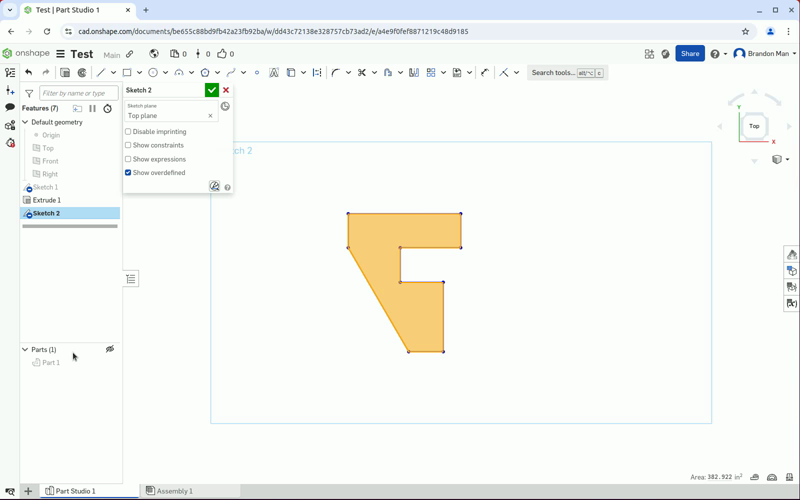
key(shift+e)
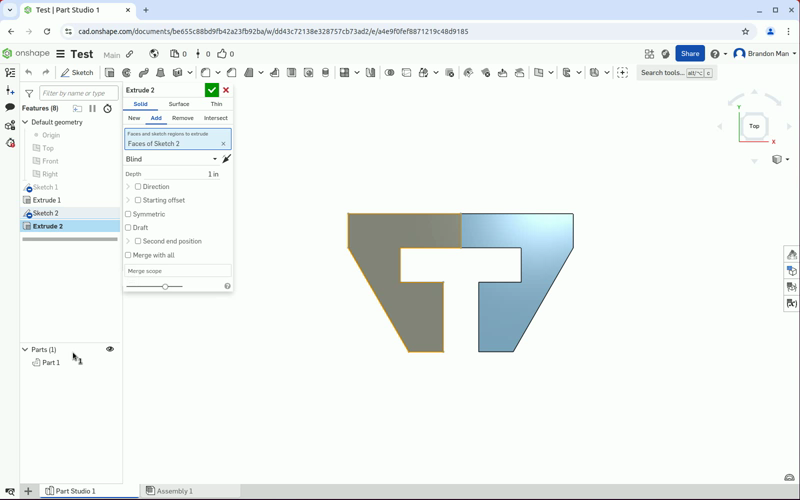
mouse_move(143, 106)
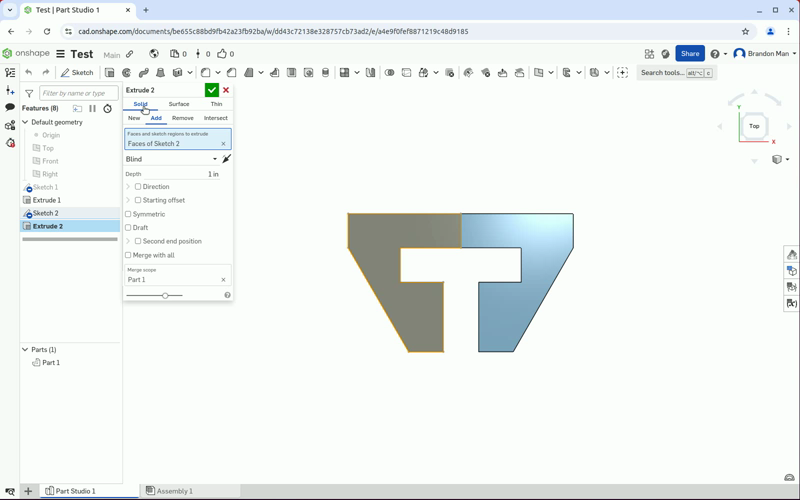
click(143, 106)
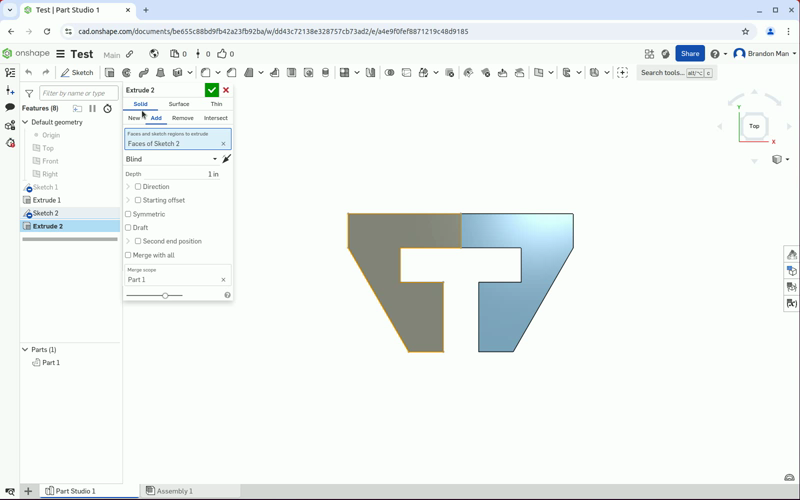
mouse_move(137, 120)
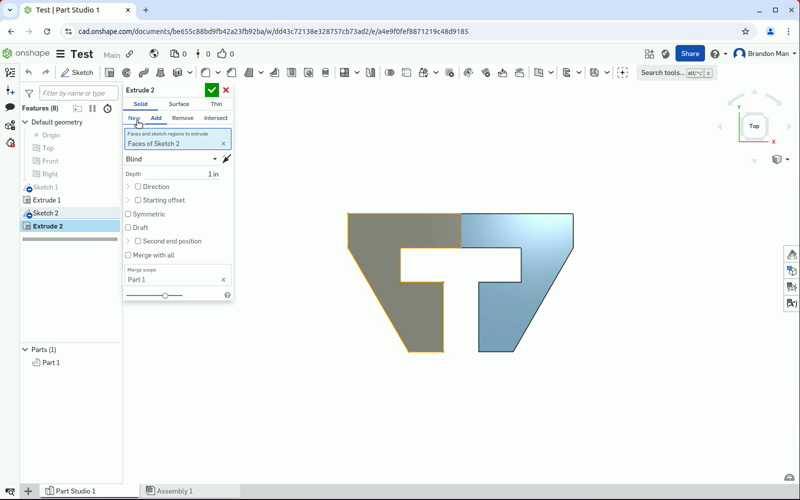
click(137, 120)
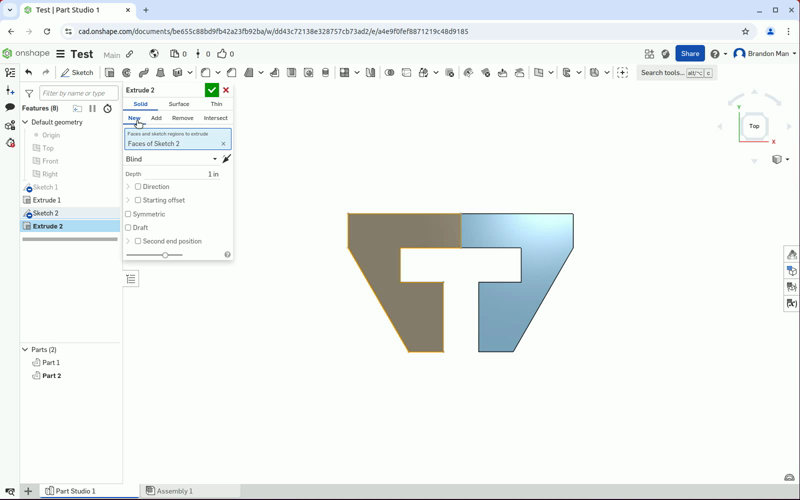
key(tab, 4)
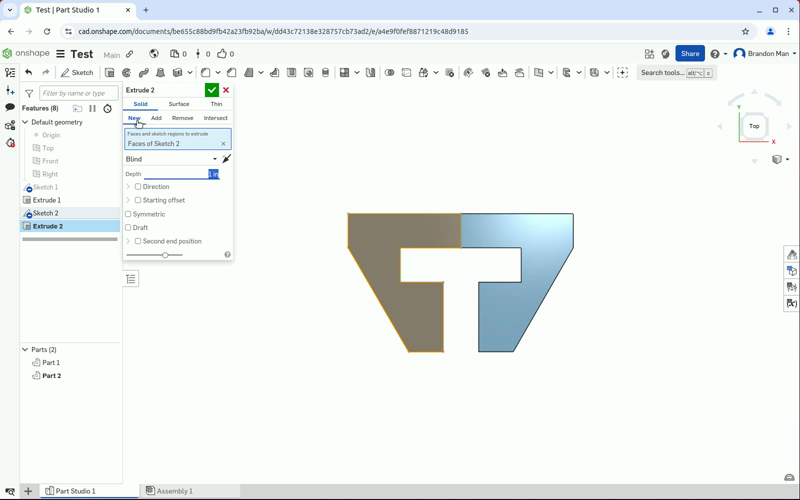
text(7.221)
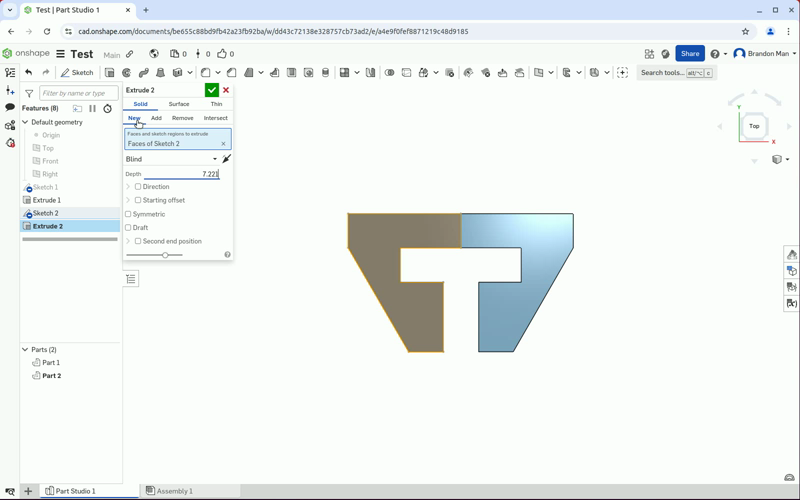
key(enter)
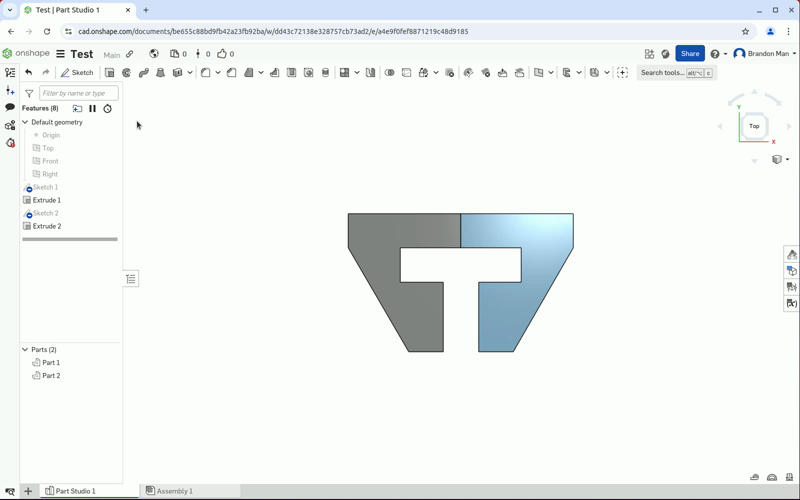
key(shift+h)
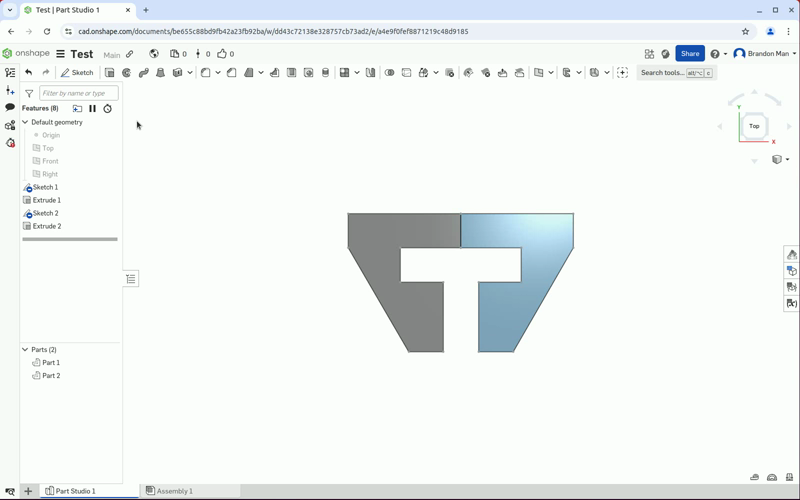
key(shift+h)
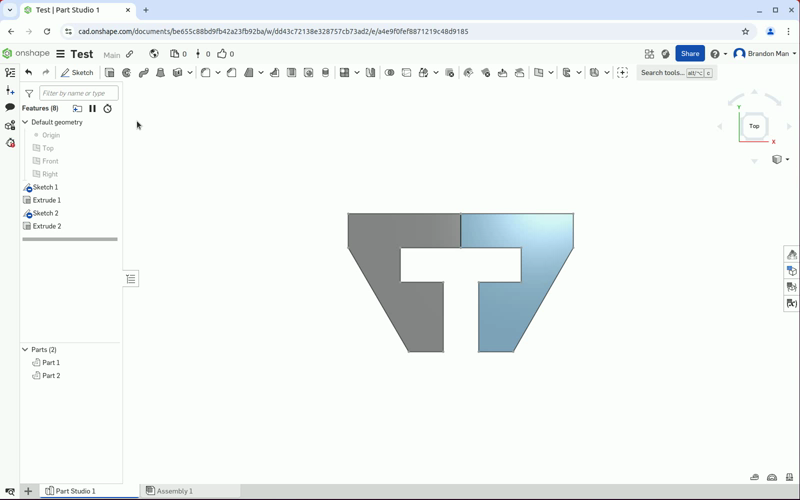
key(shift+7)
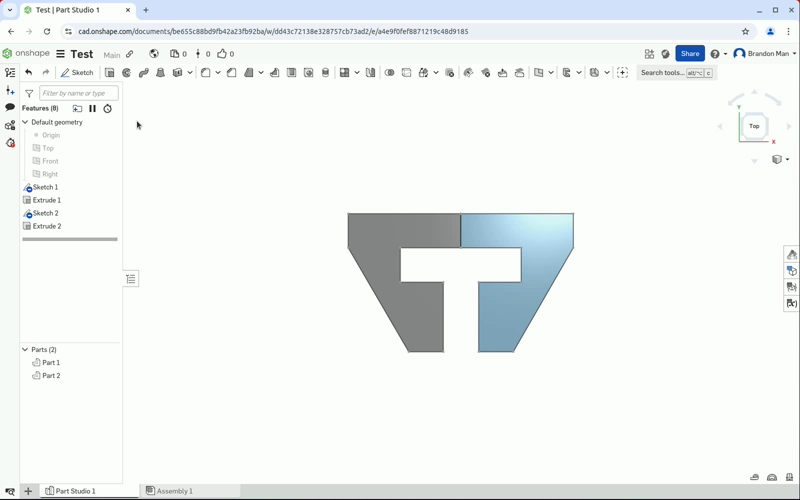
key(up, 3)
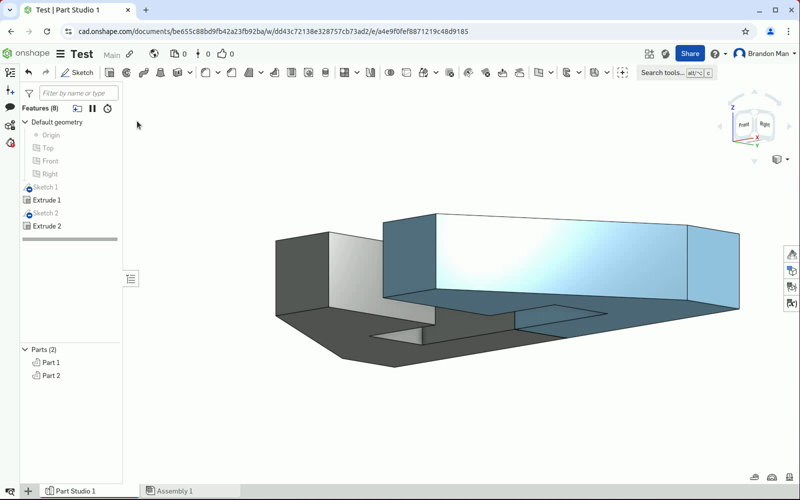
key(left, 3)
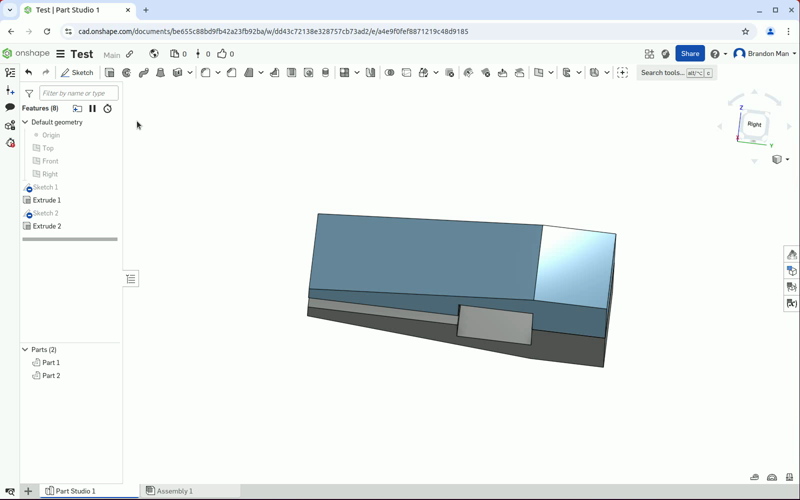
key(right, 3)
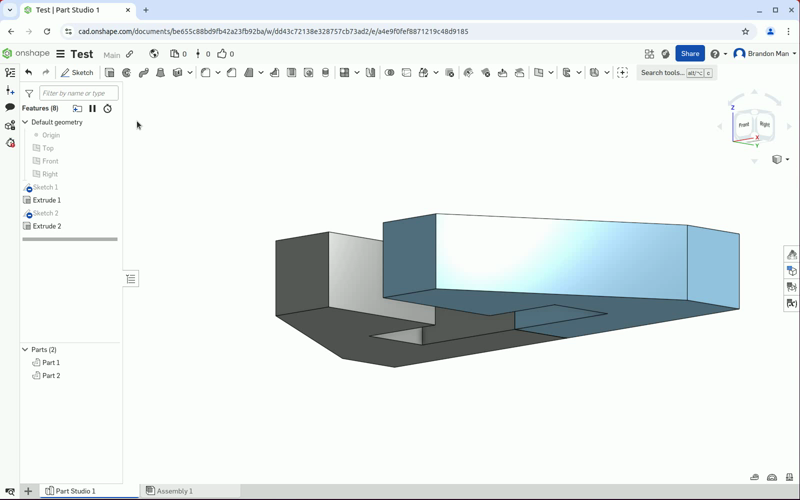
key(down, 3)
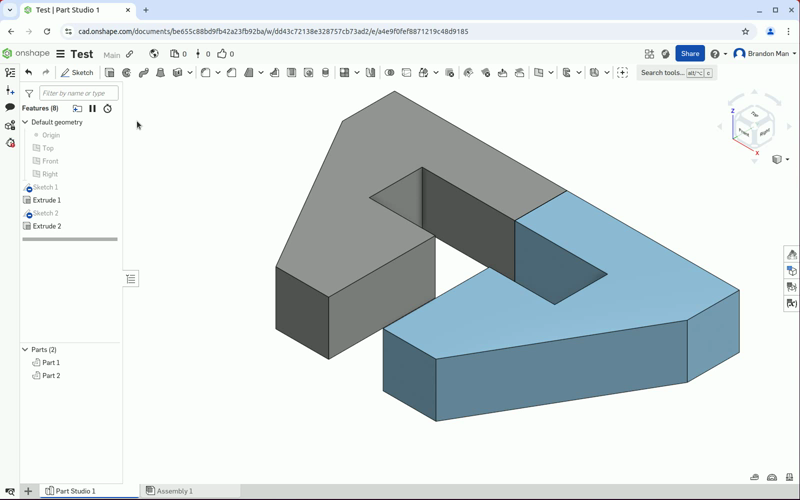
mouse_move(73, 189)
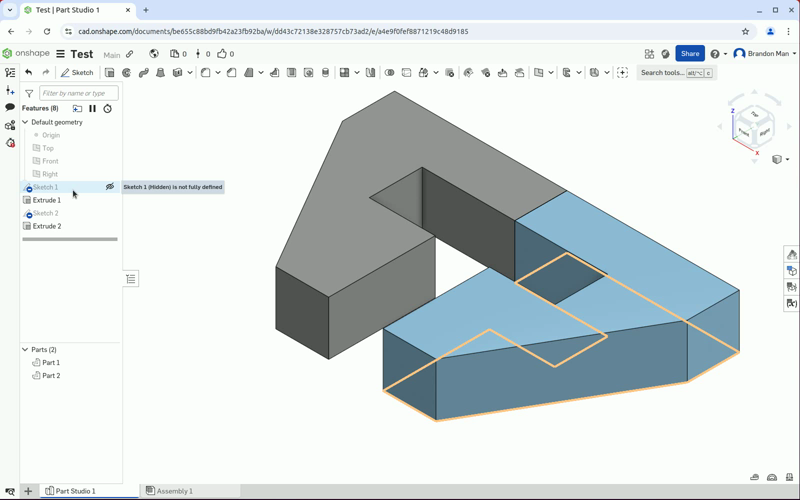
click(73, 189)